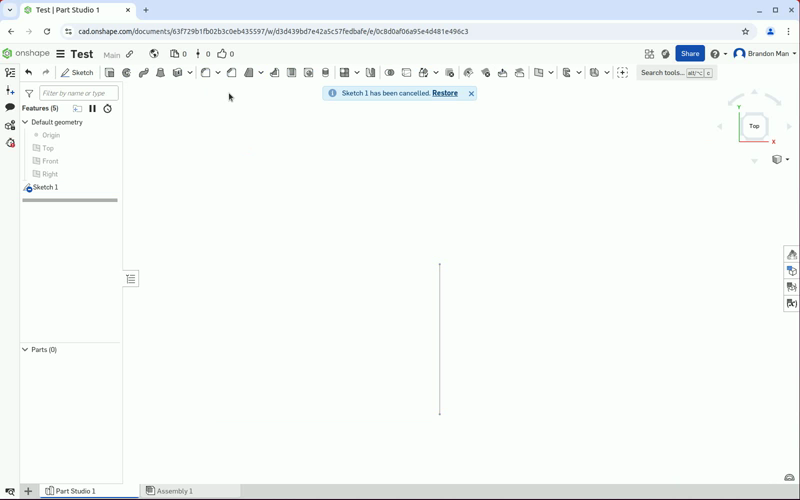
key(shift+h)
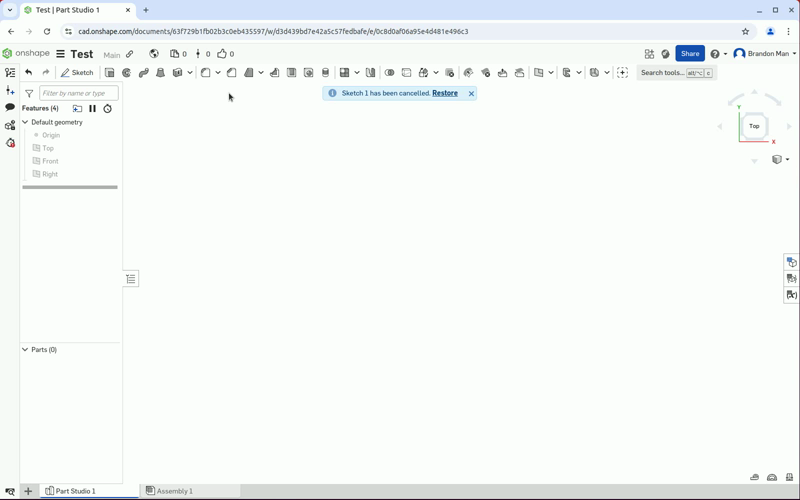
mouse_move(73, 352)
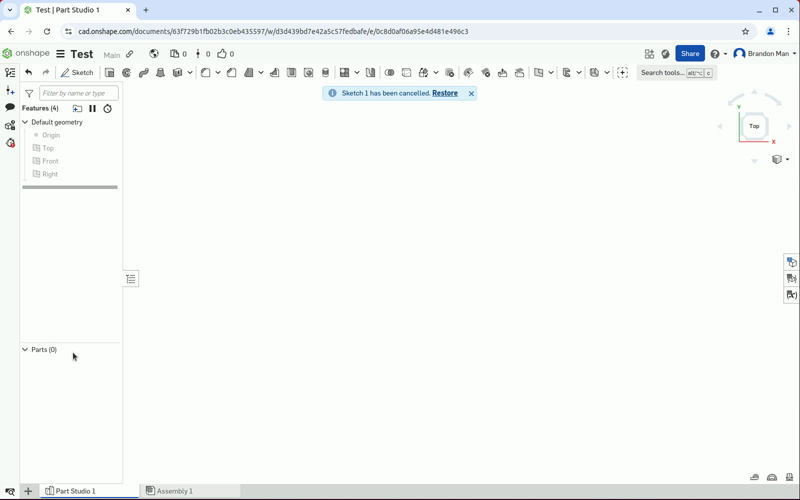
key(y)
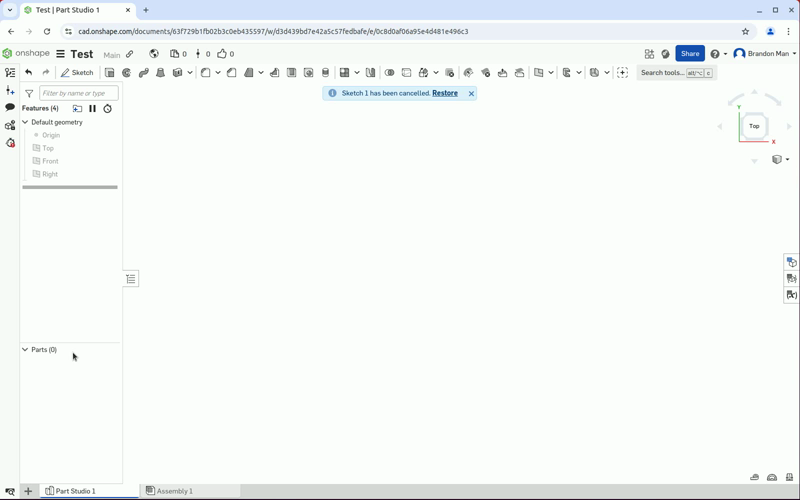
key(shift+p)
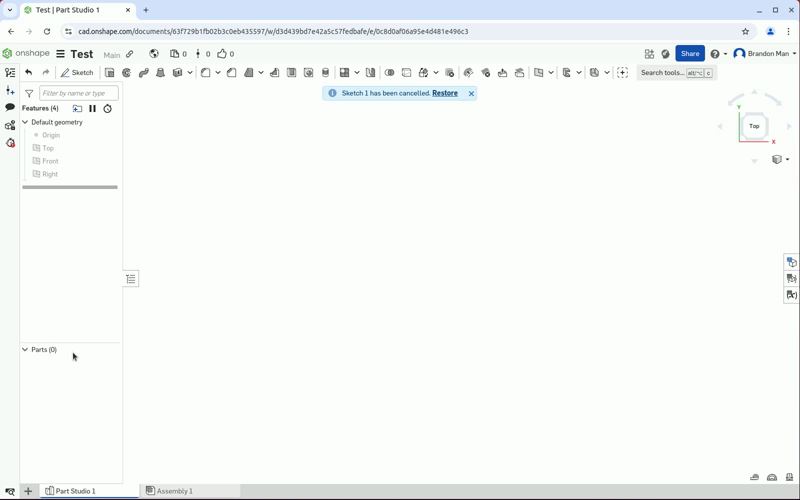
key(space)
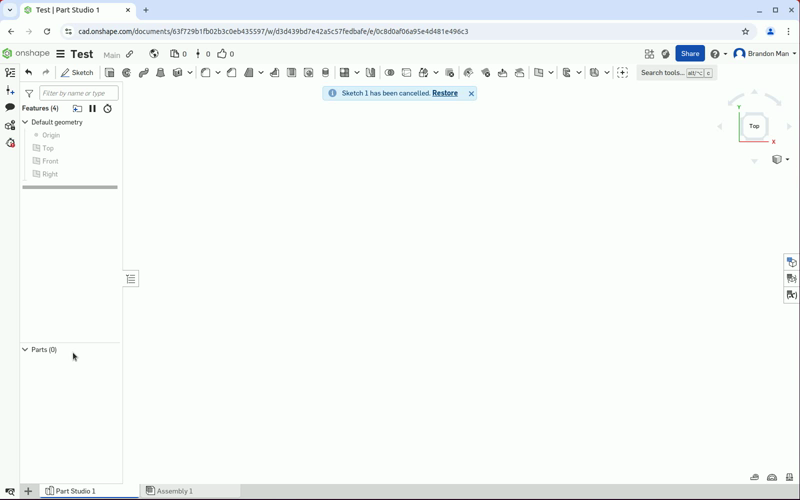
key_down(shift)
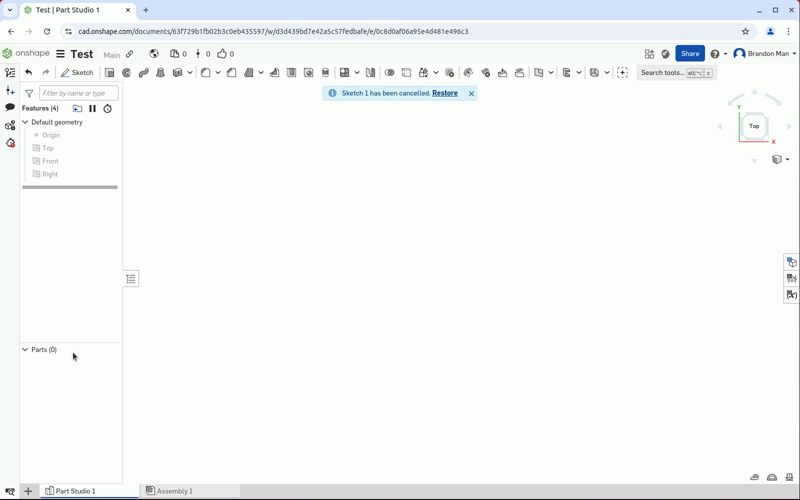
key(up)
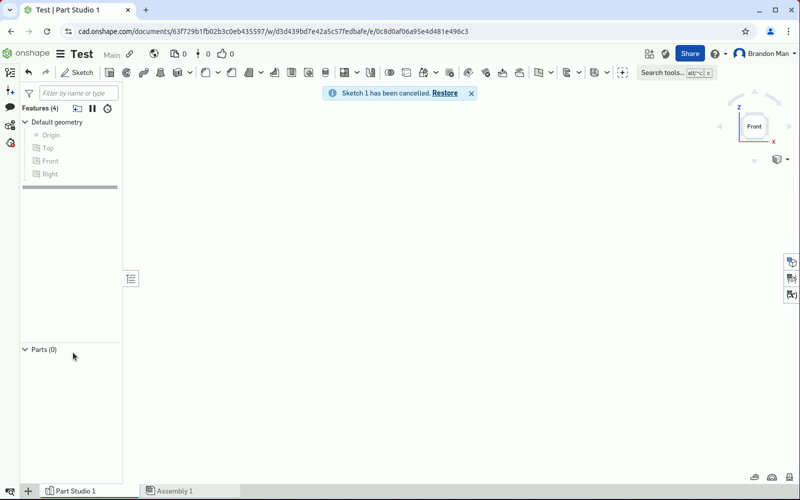
key_up(shift)
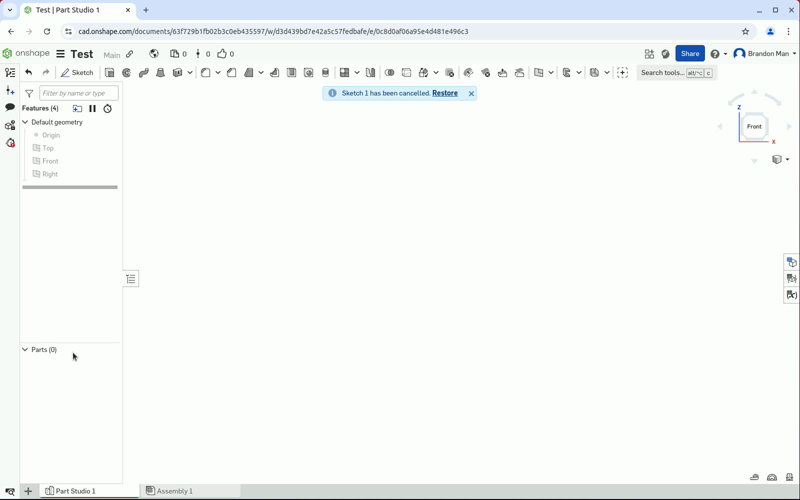
mouse_move(73, 352)
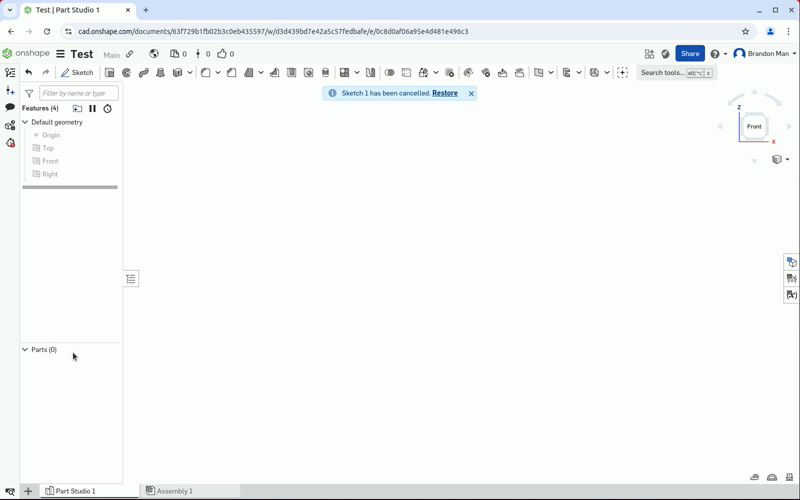
key(shift+y)
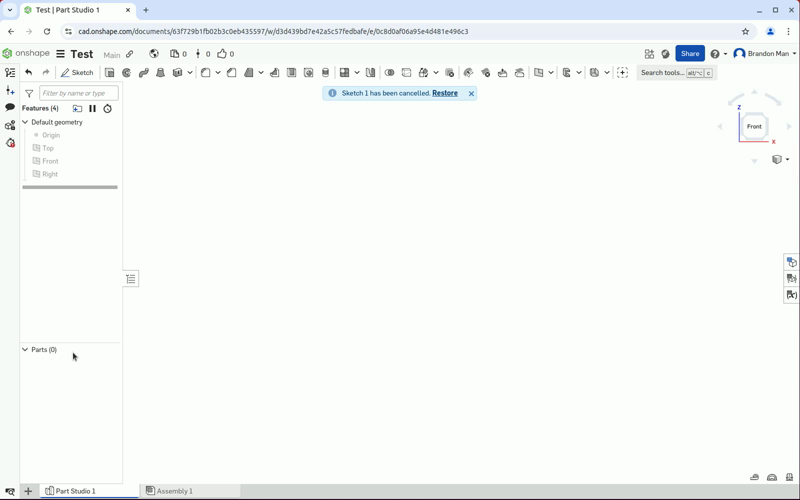
key(shift+s)
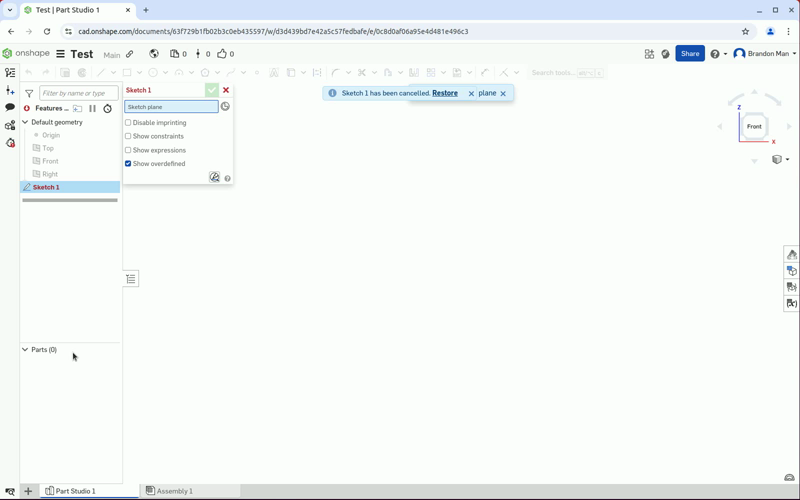
mouse_move(73, 163)
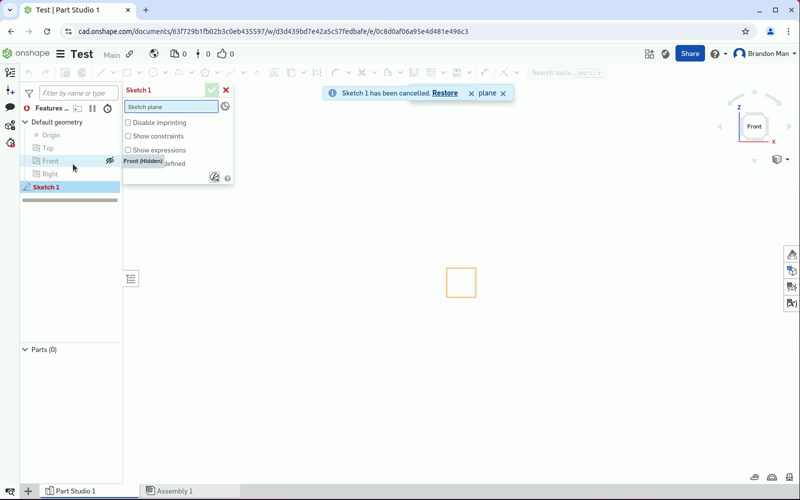
click(73, 163)
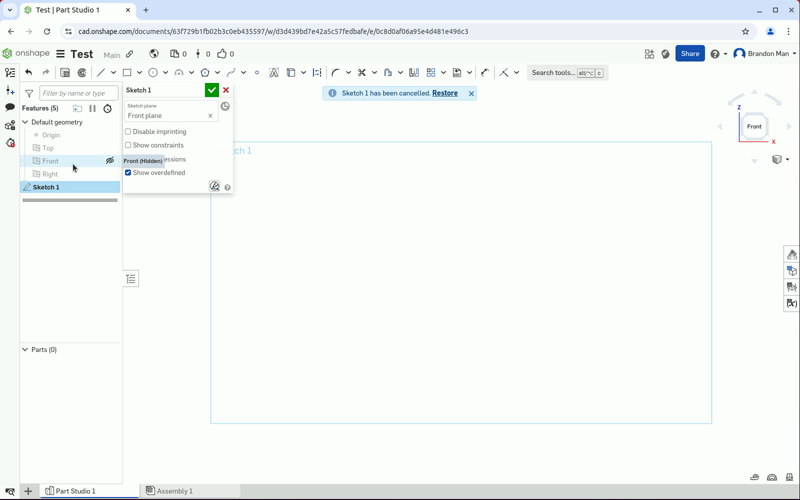
mouse_move(73, 352)
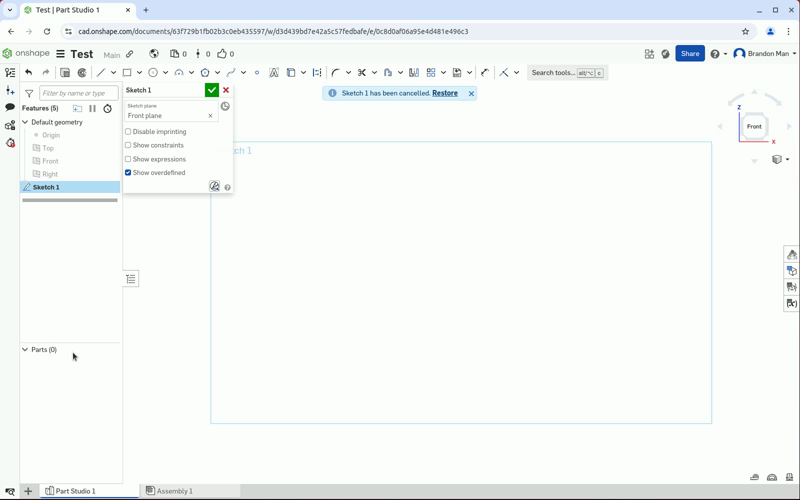
key(y)
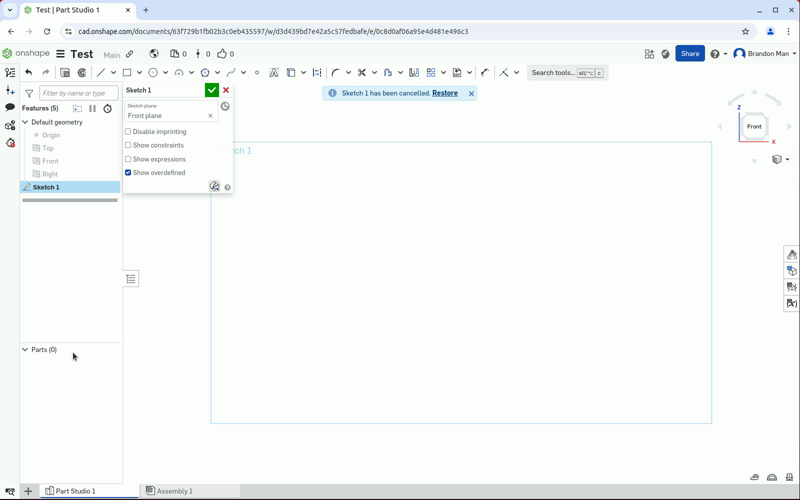
key(c)
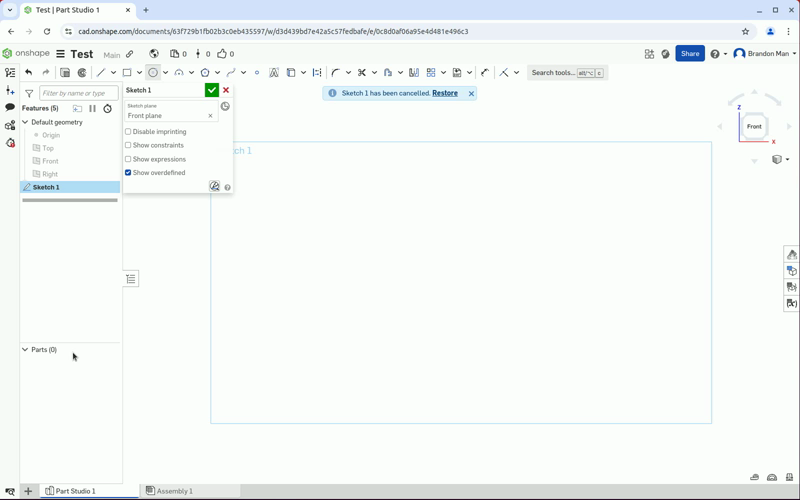
key_down(shift)
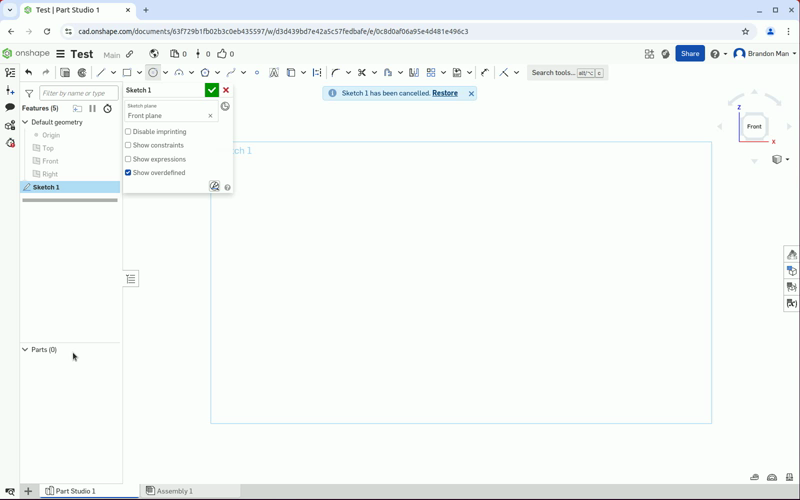
mouse_move(461, 282)
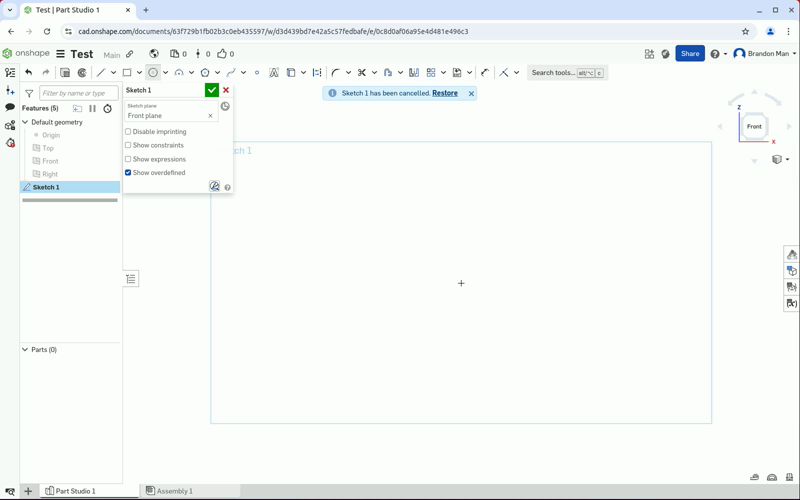
click(461, 282)
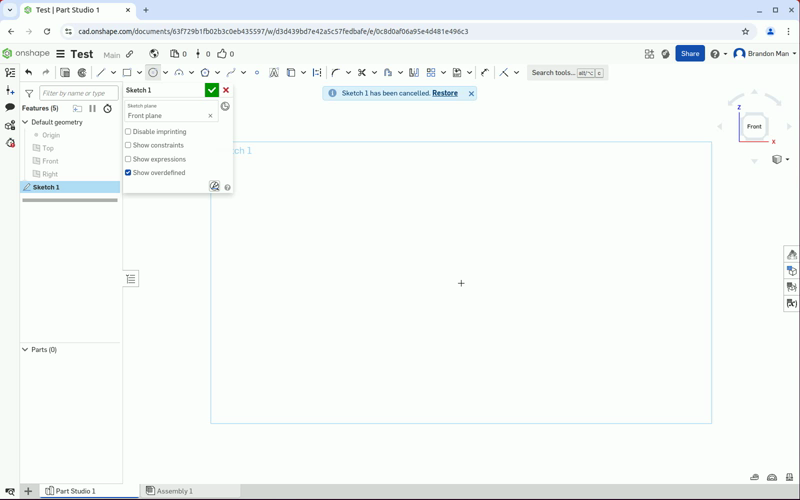
key_up(shift)
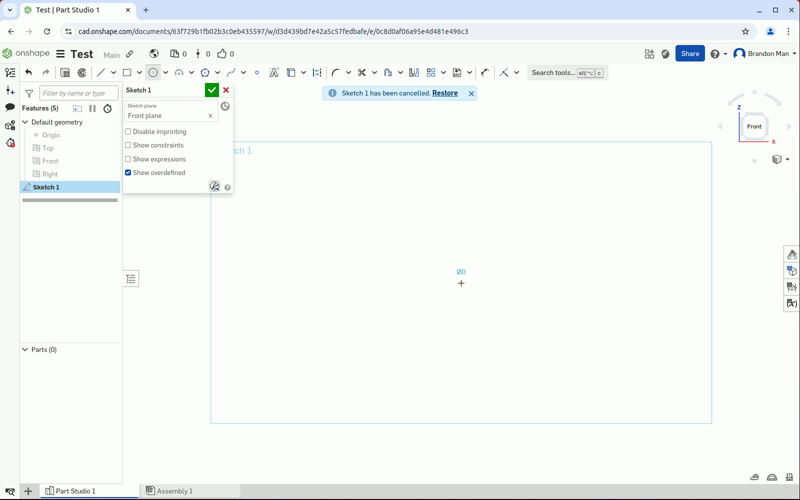
mouse_move(574, 282)
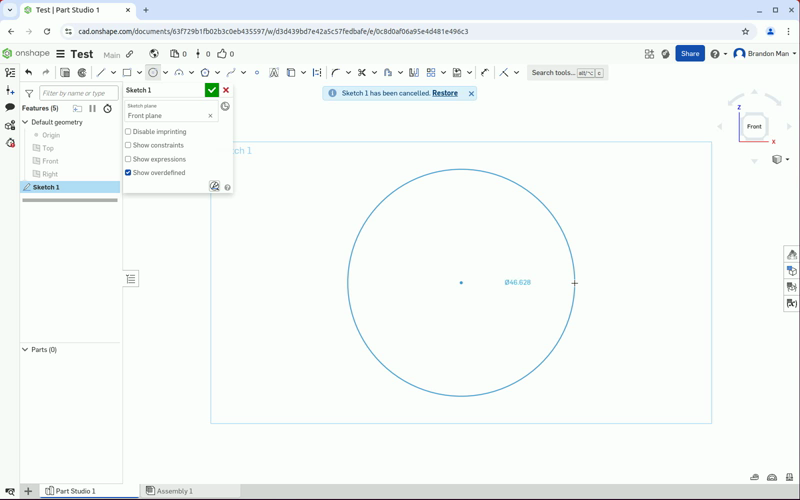
click(574, 282)
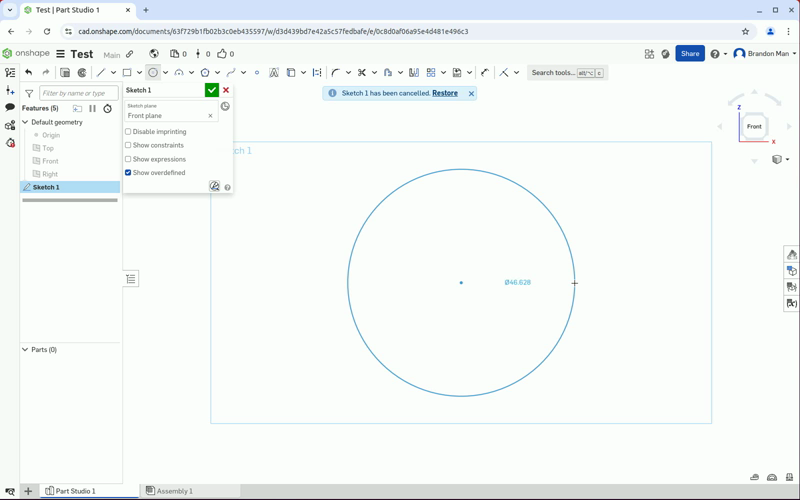
key(esc)
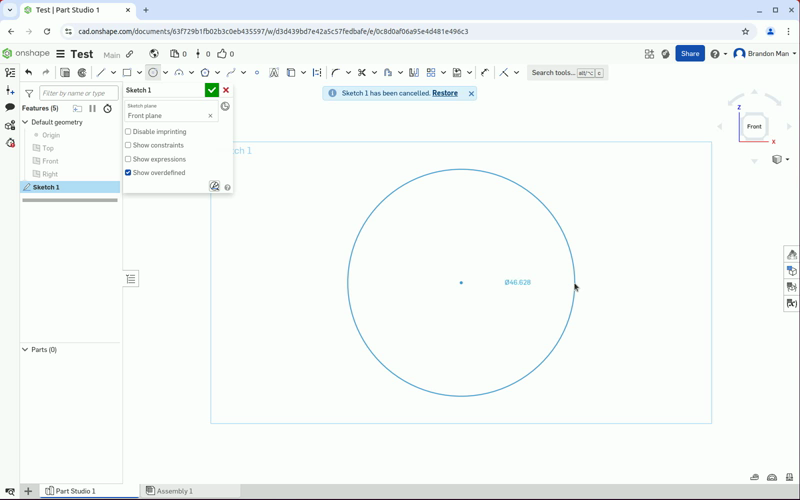
key(c)
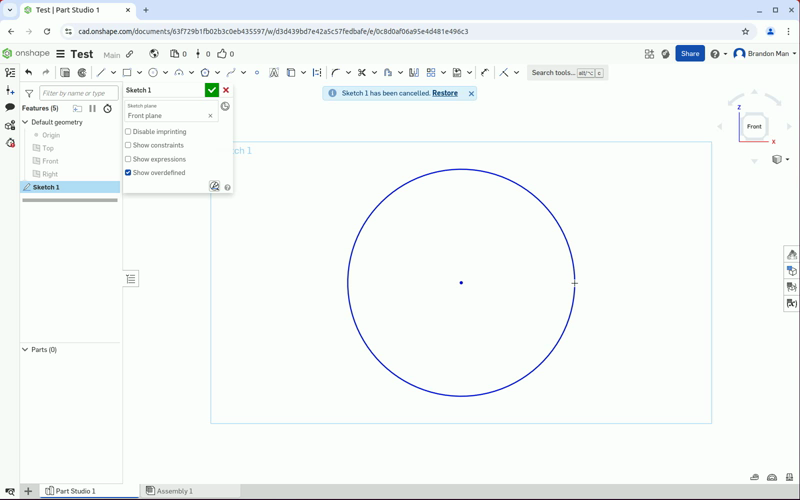
key_down(shift)
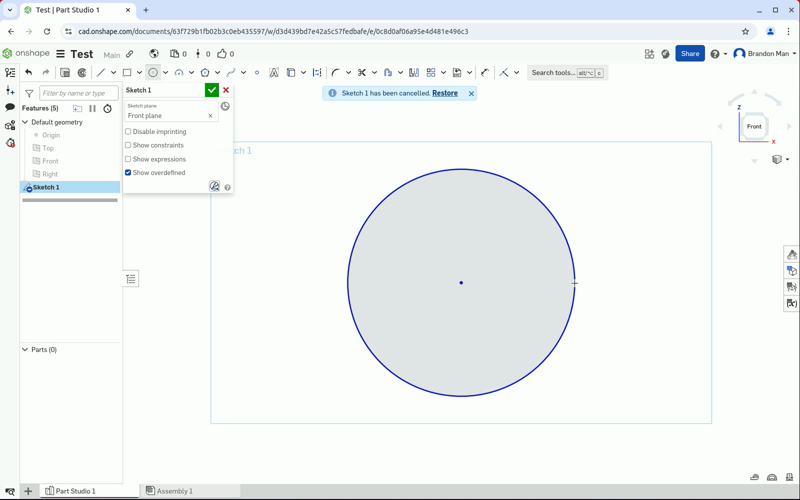
mouse_move(461, 282)
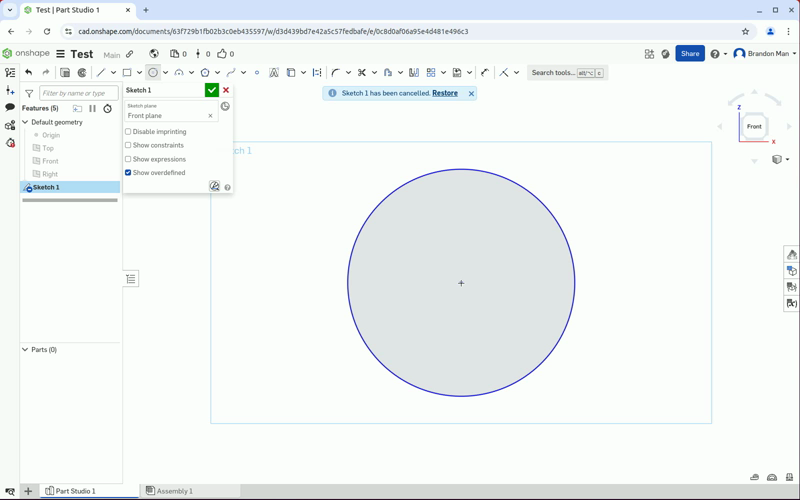
click(461, 282)
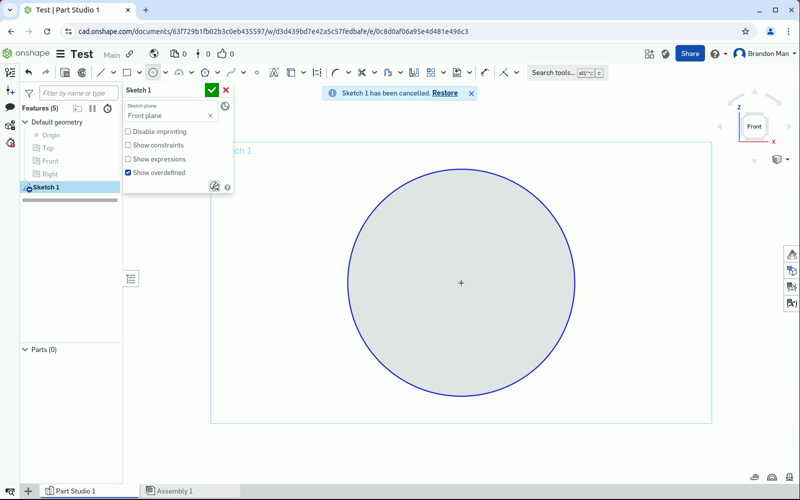
key_up(shift)
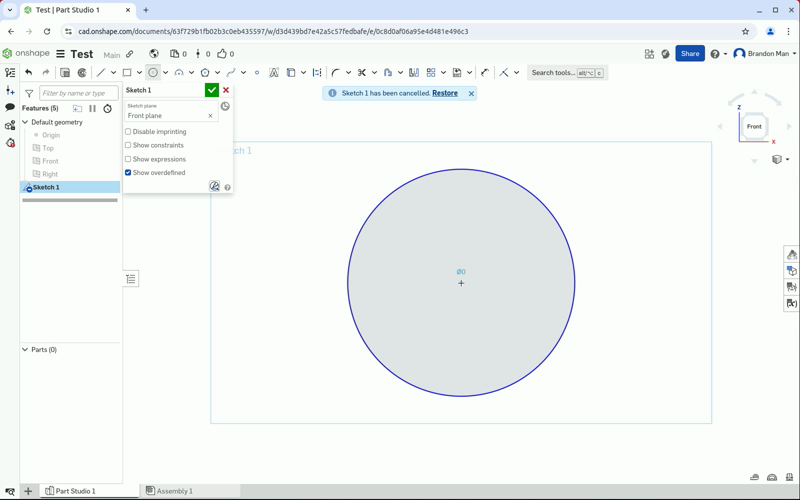
mouse_move(553, 282)
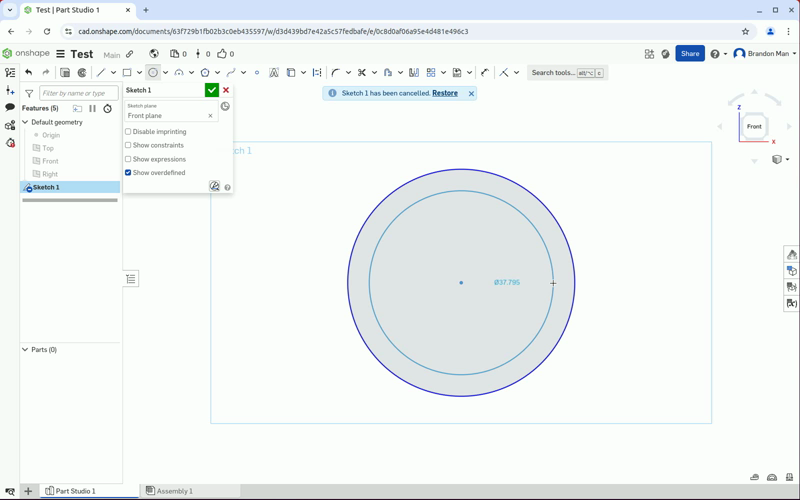
click(553, 282)
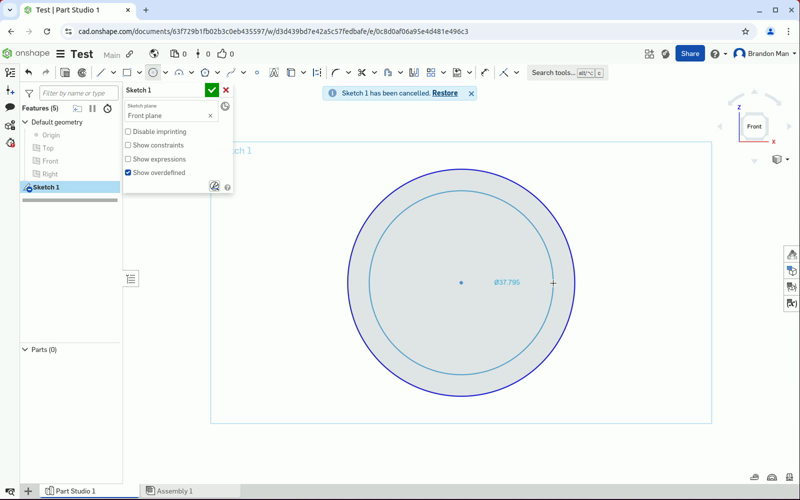
key(esc)
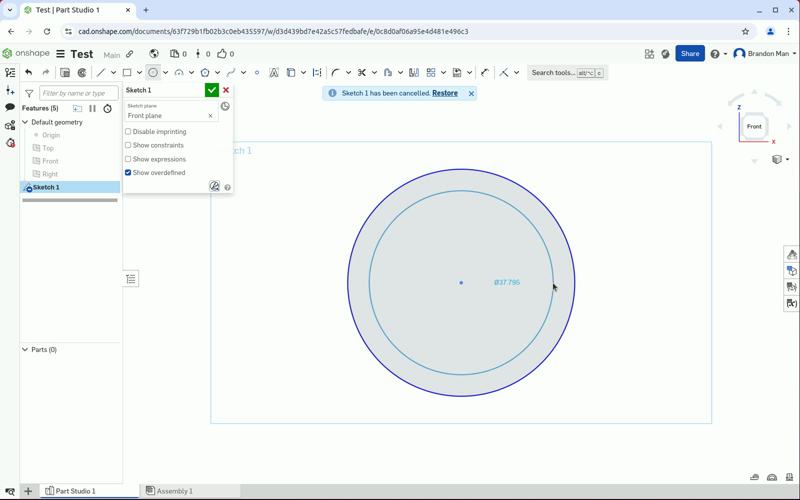
mouse_move(363, 312)
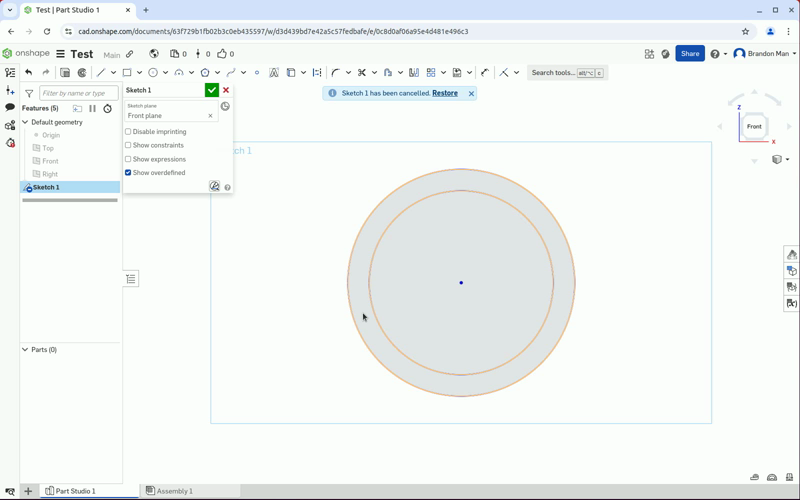
click(363, 312)
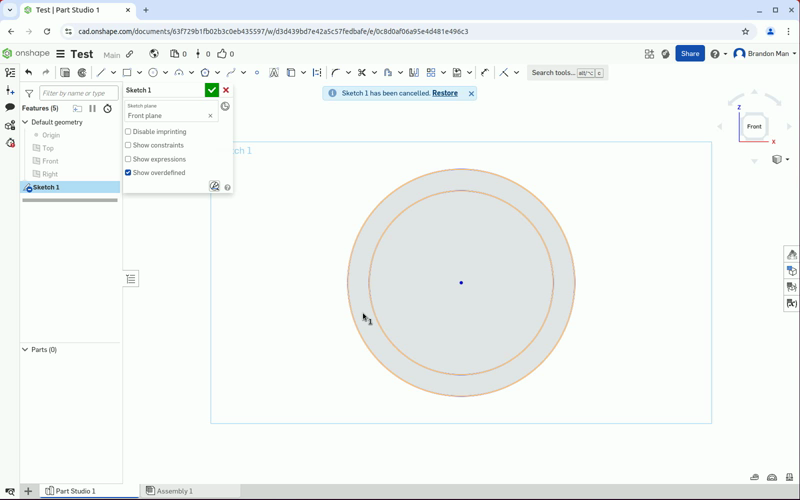
mouse_move(73, 352)
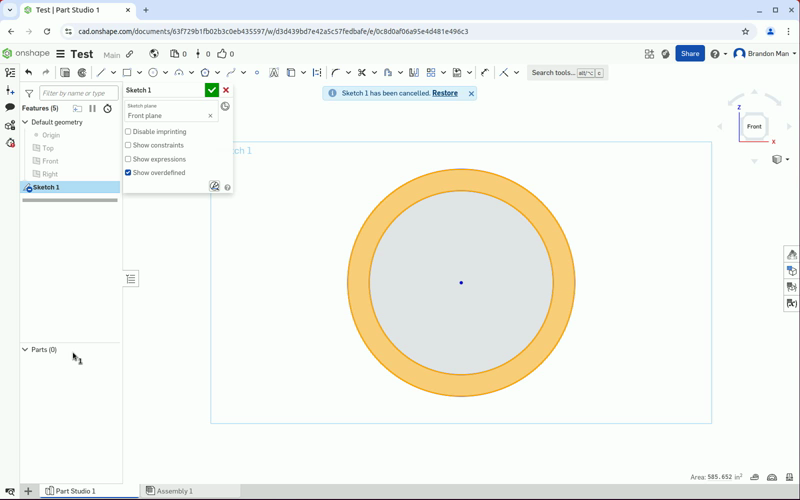
key(shift+y)
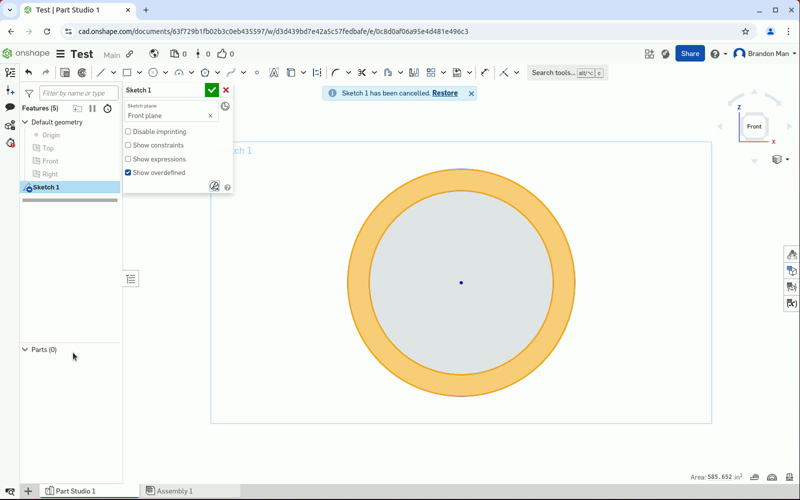
key(shift+e)
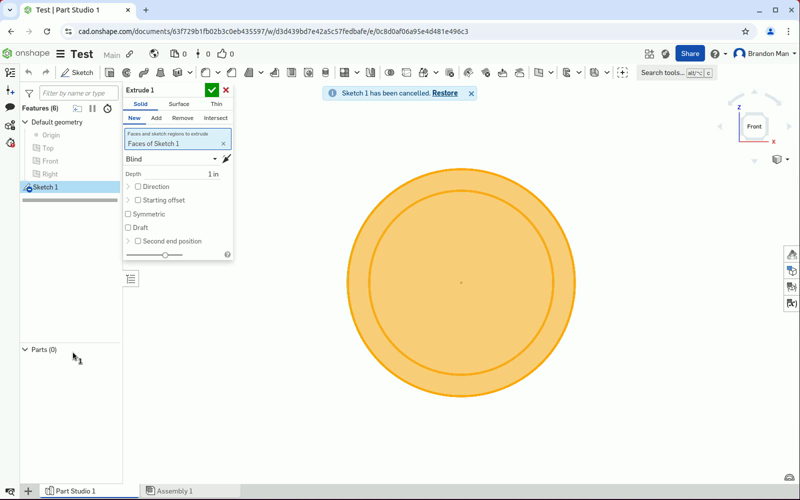
mouse_move(143, 106)
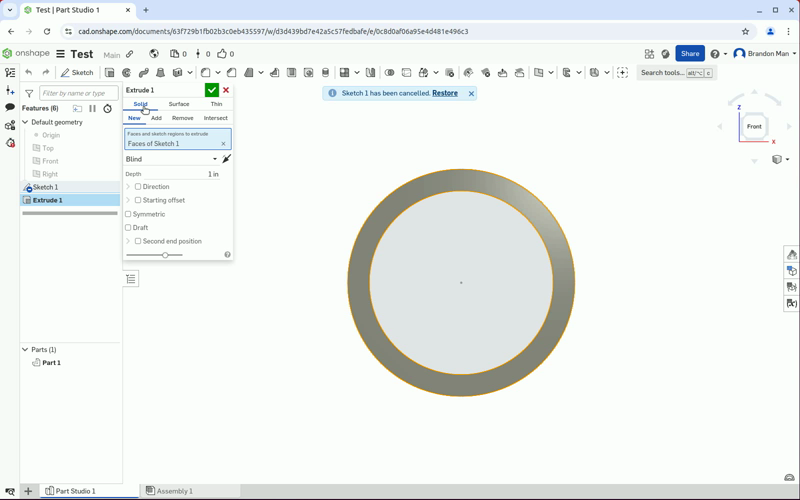
click(143, 106)
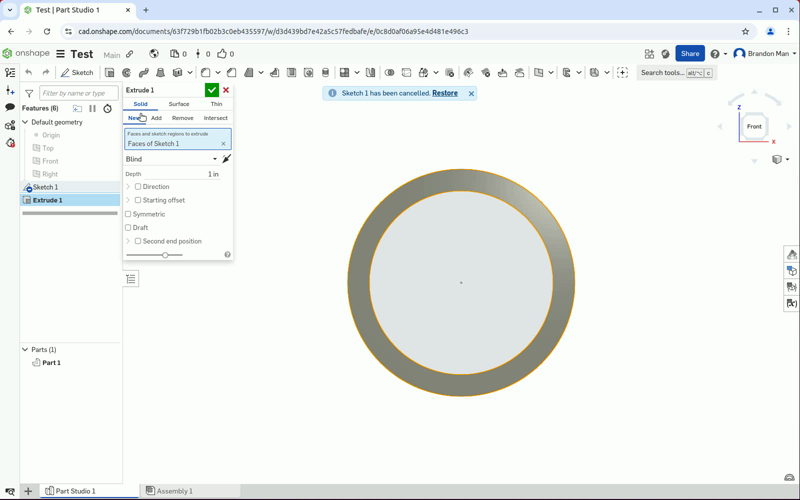
mouse_move(137, 120)
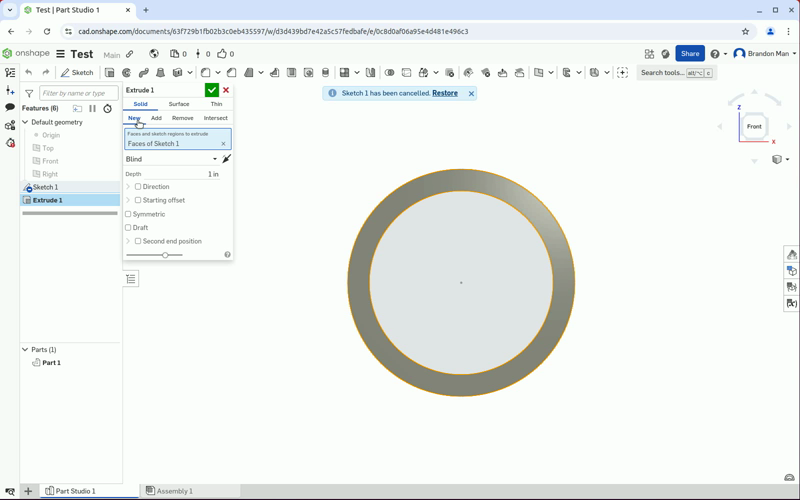
click(137, 120)
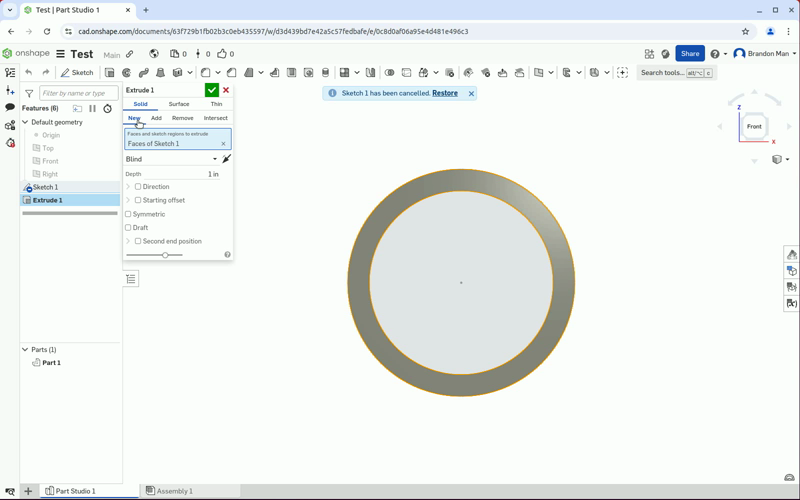
key(tab, 4)
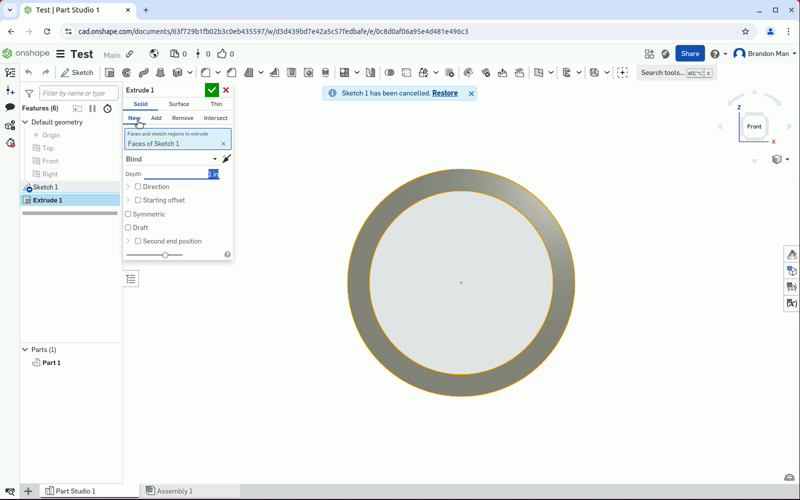
text(11.554)
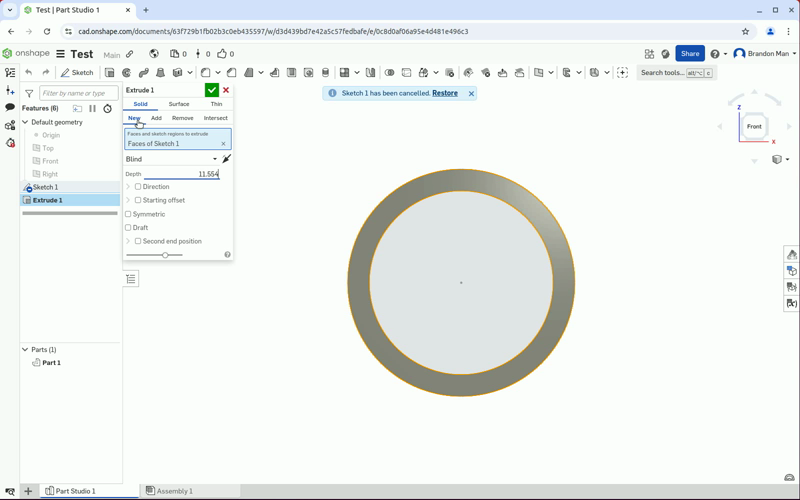
key(enter)
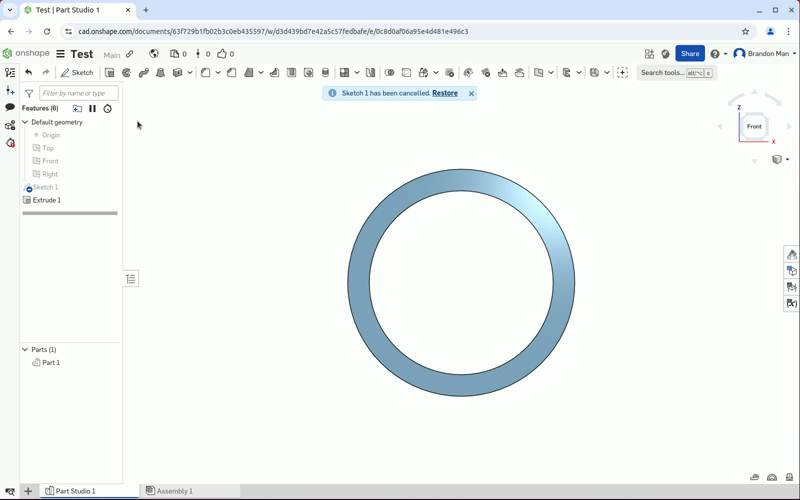
key(shift+h)
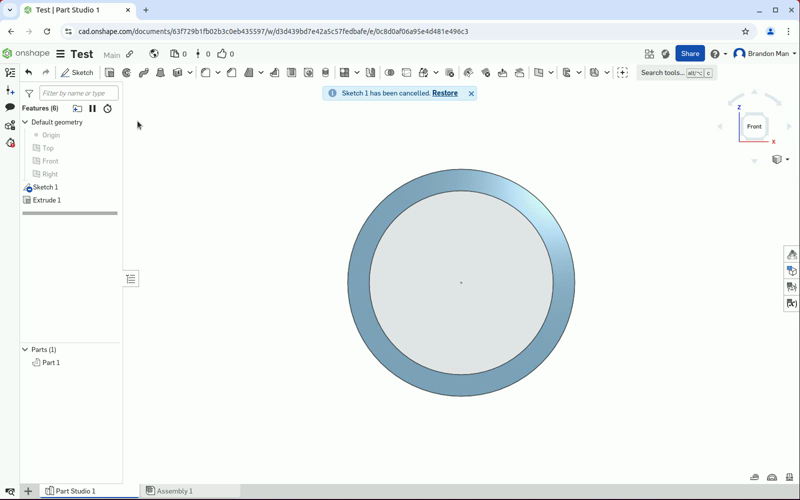
key(shift+h)
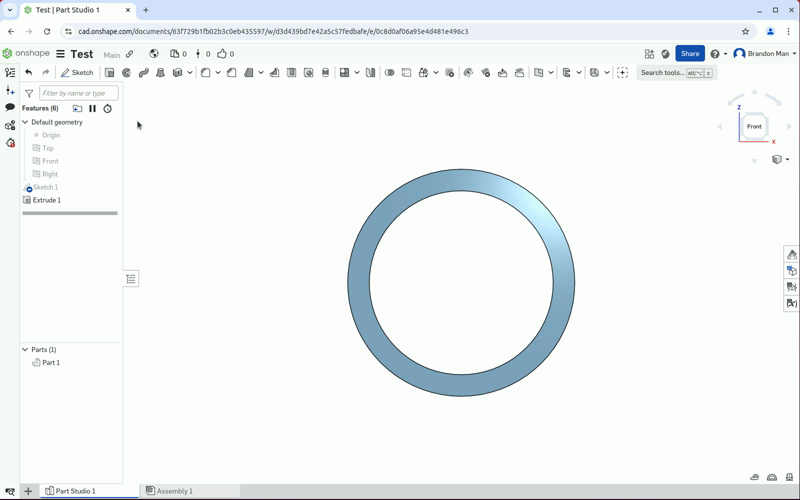
mouse_move(73, 189)
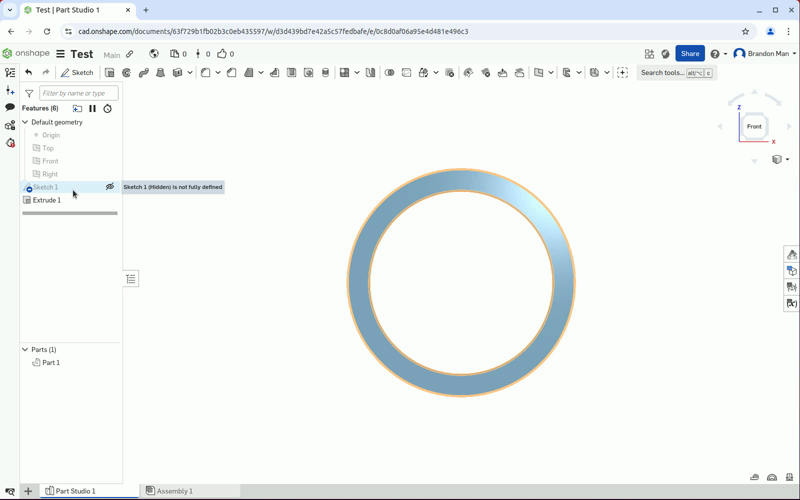
click(73, 189)
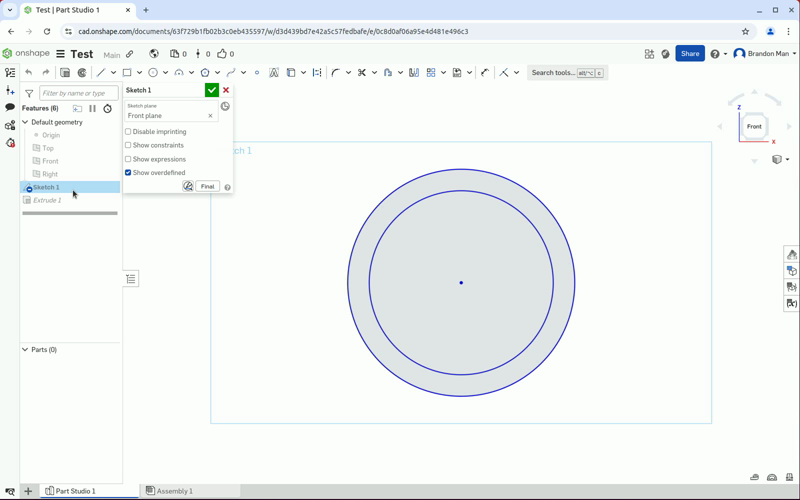
mouse_move(229, 92)
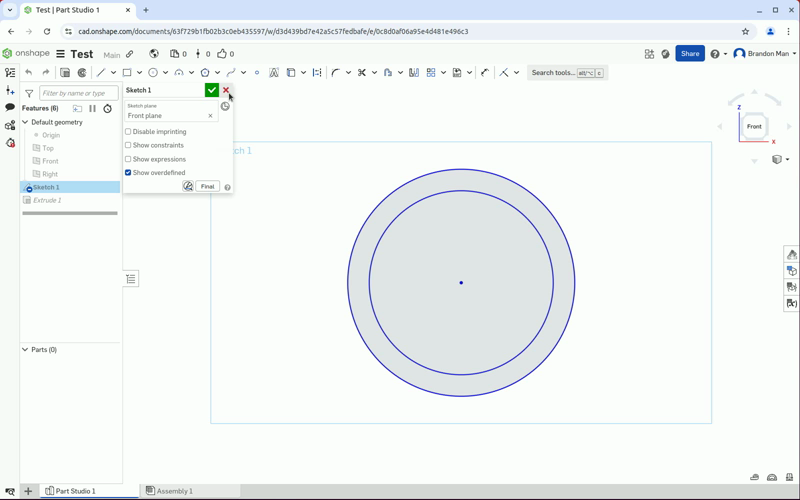
click(229, 92)
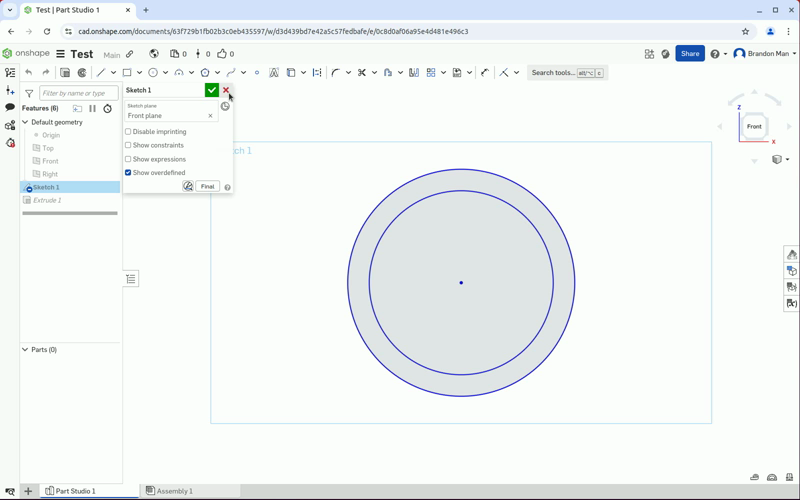
key(shift+s)
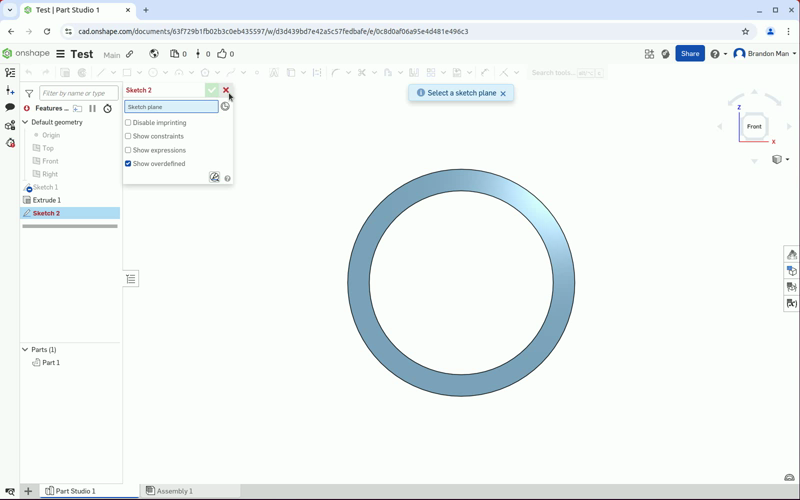
mouse_move(73, 163)
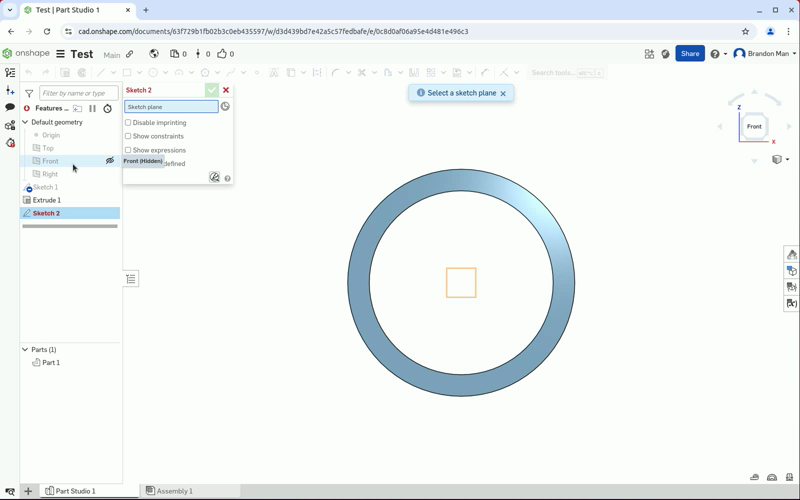
click(73, 163)
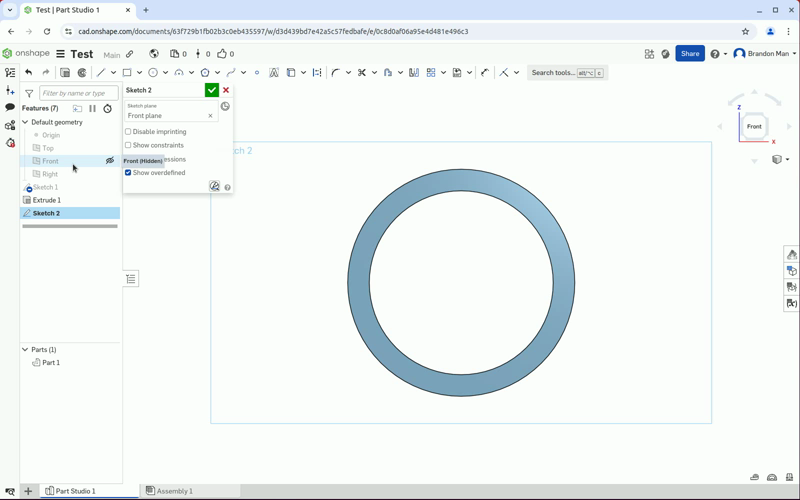
mouse_move(73, 352)
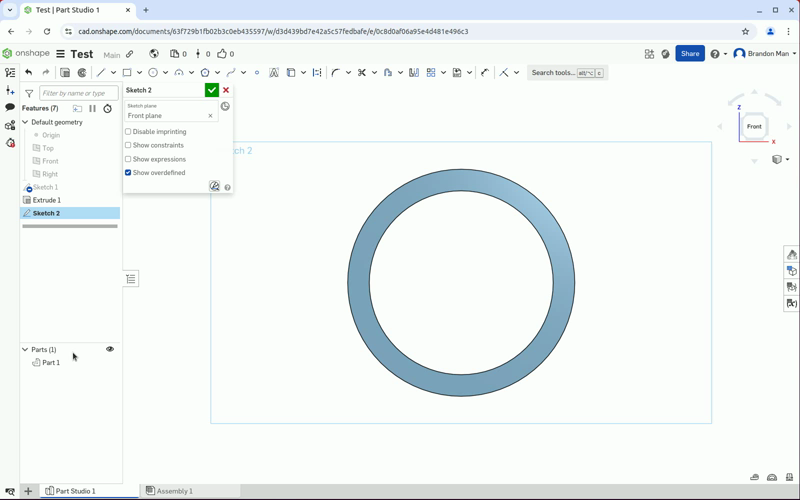
key(y)
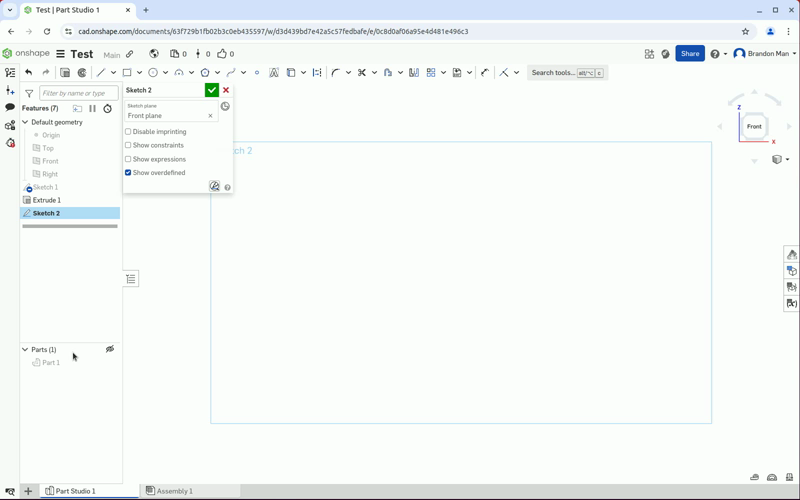
key(c)
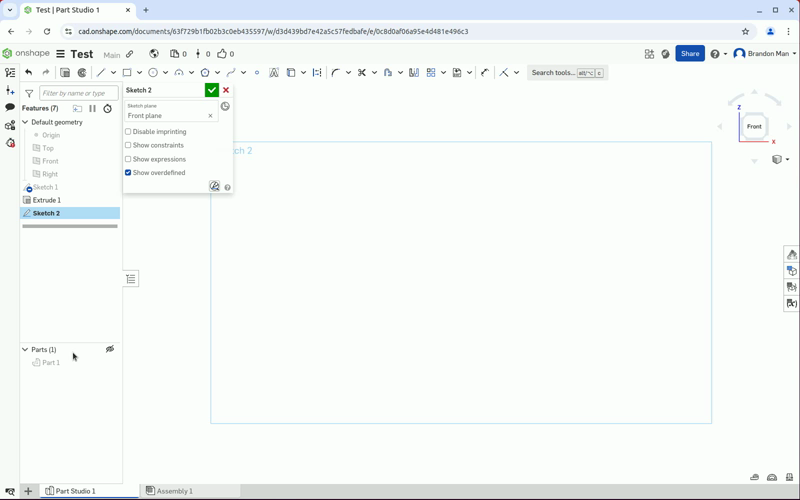
key_down(shift)
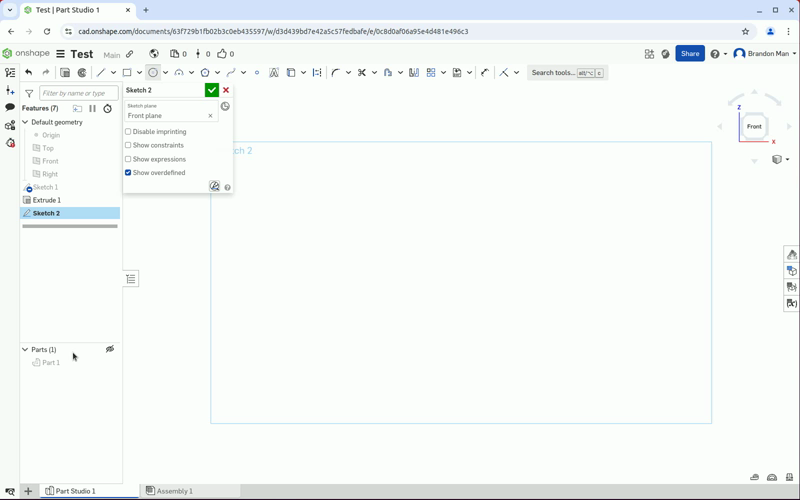
mouse_move(461, 282)
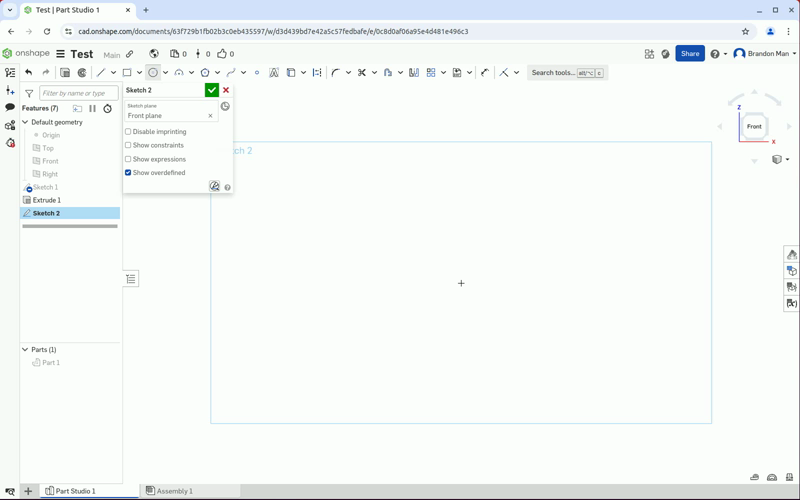
click(461, 282)
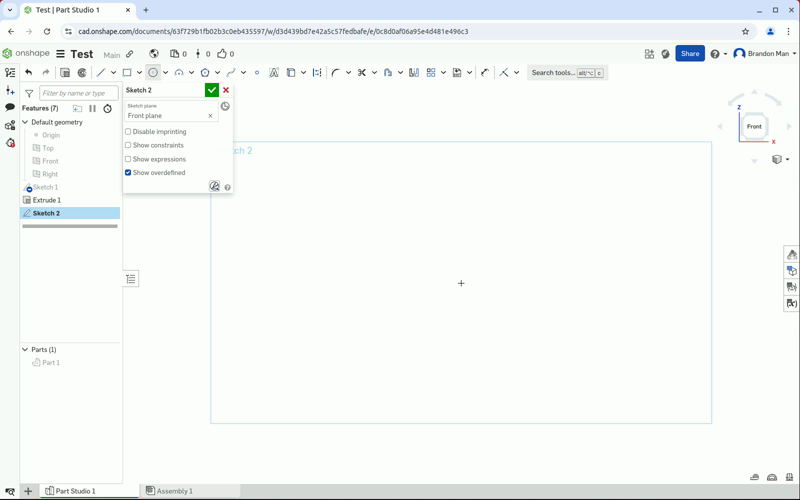
key_up(shift)
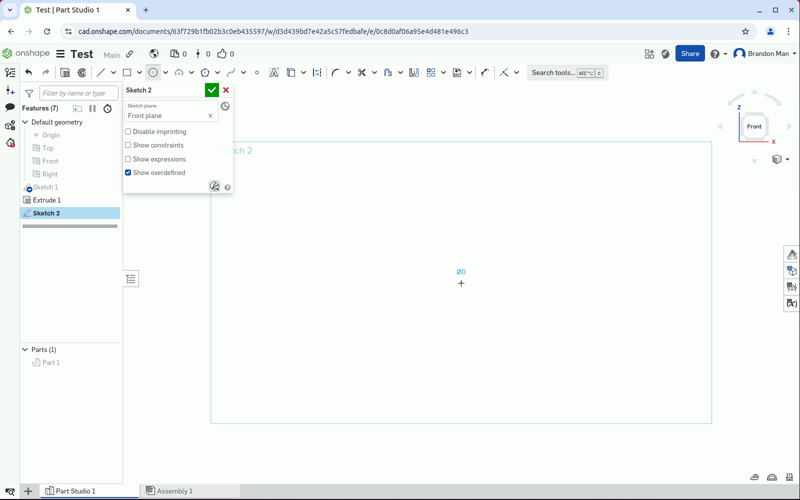
mouse_move(554, 282)
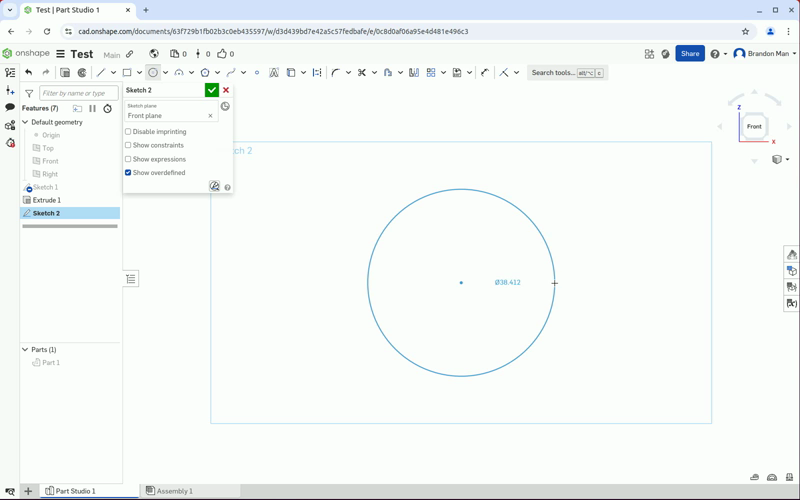
click(554, 282)
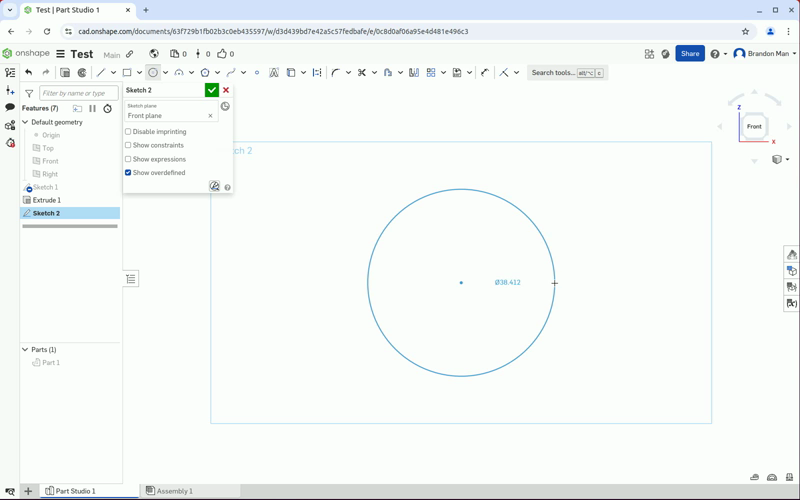
key(esc)
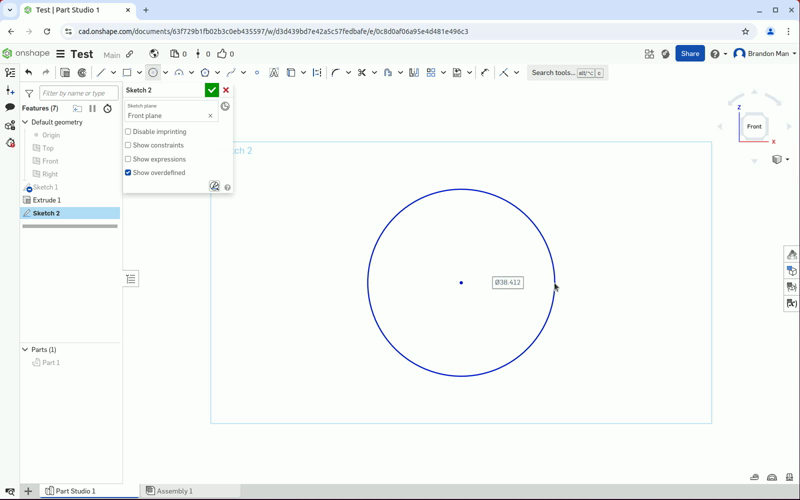
mouse_move(478, 219)
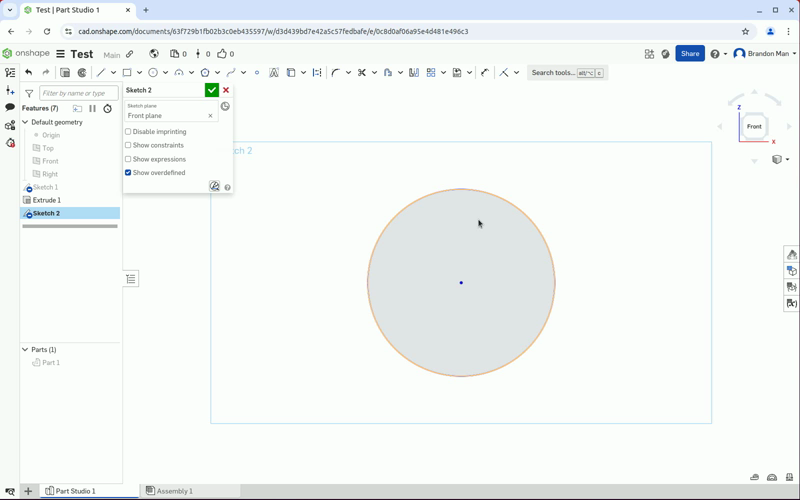
click(478, 219)
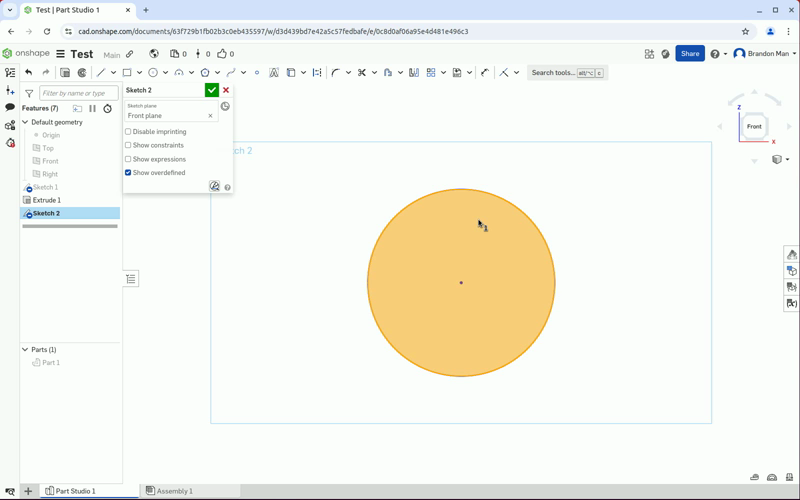
mouse_move(73, 352)
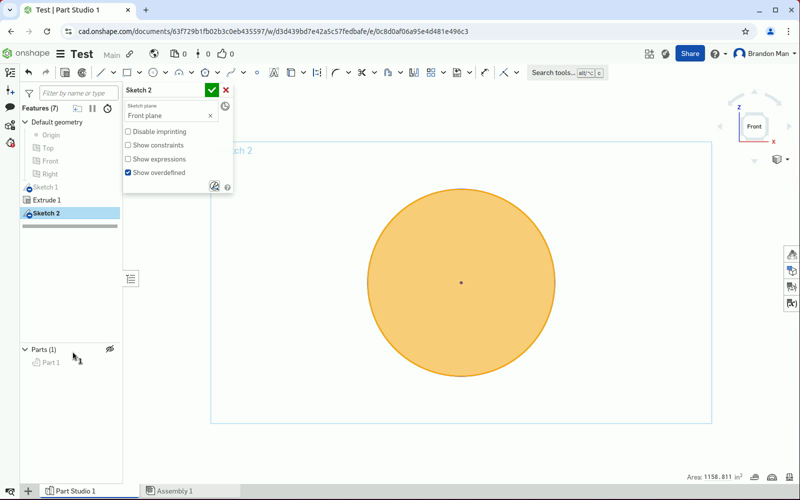
key(shift+y)
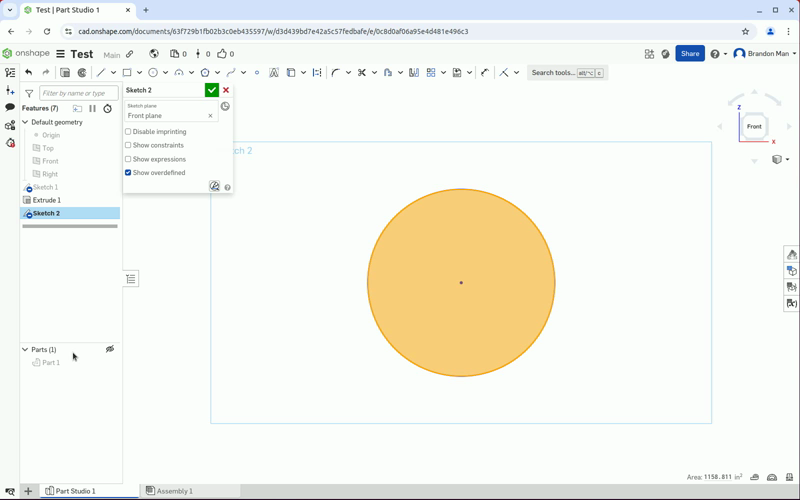
key(shift+e)
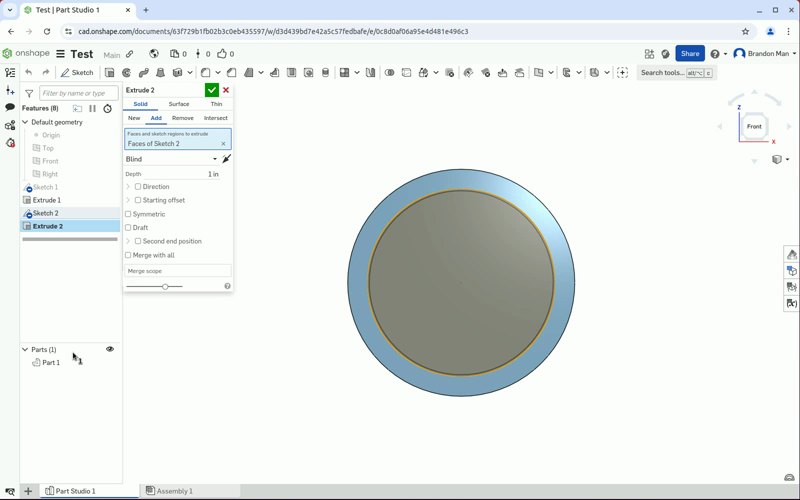
mouse_move(143, 106)
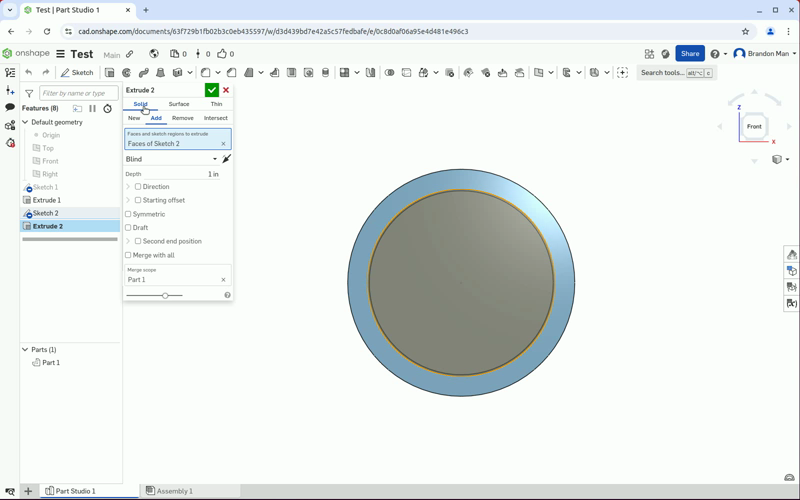
click(143, 106)
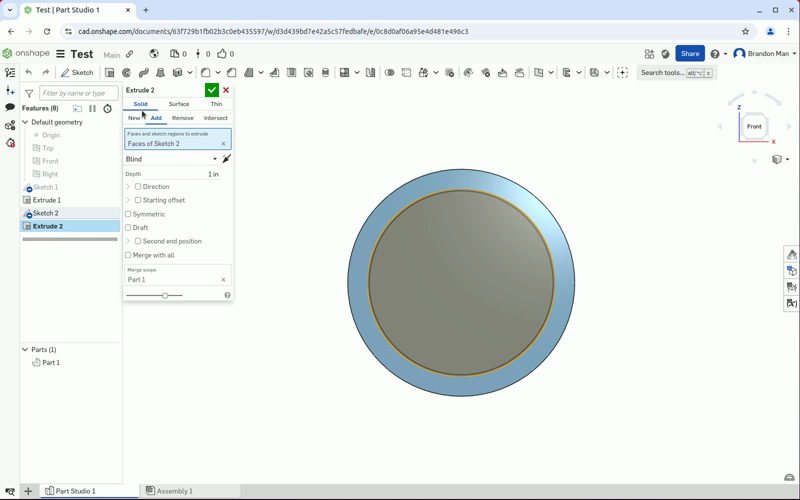
mouse_move(137, 120)
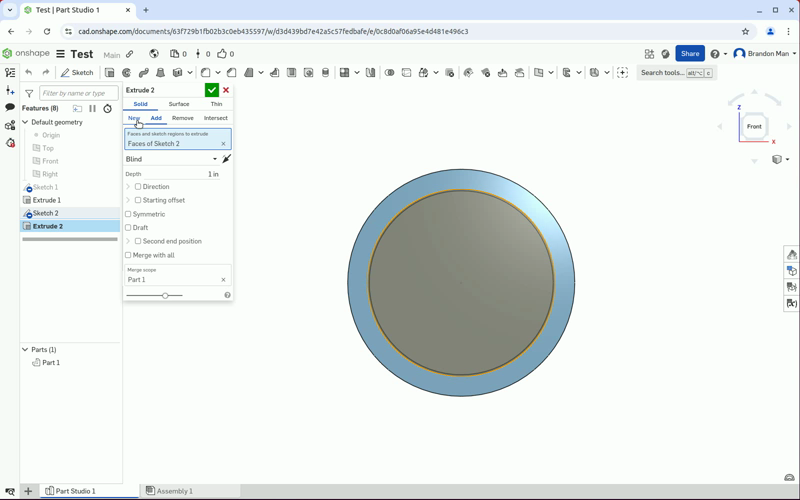
click(137, 120)
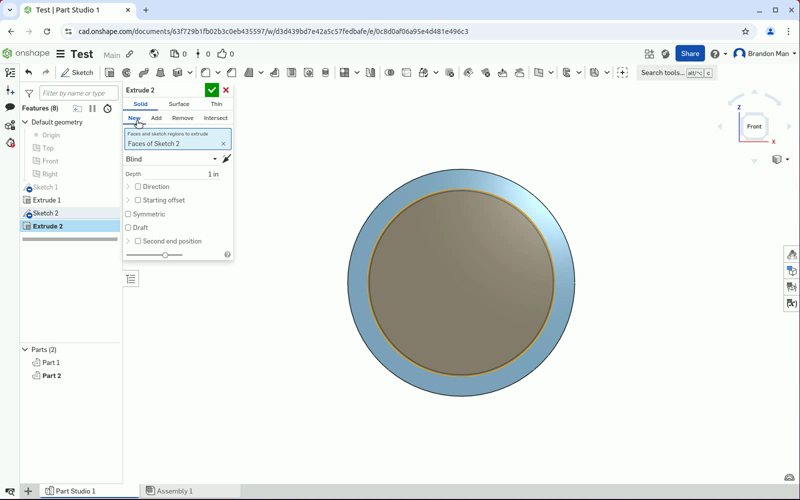
key(tab, 4)
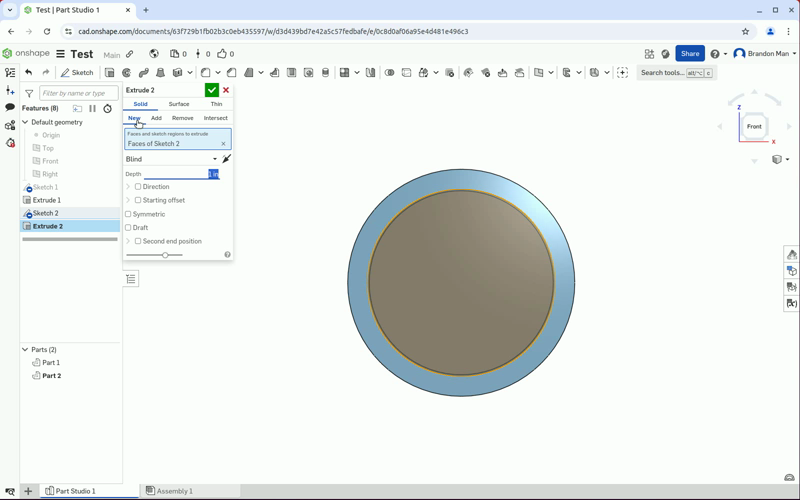
text(11.554)
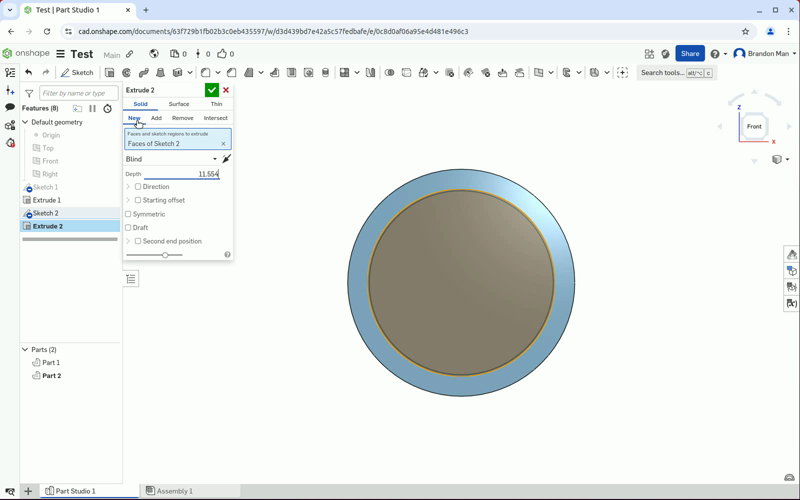
key(enter)
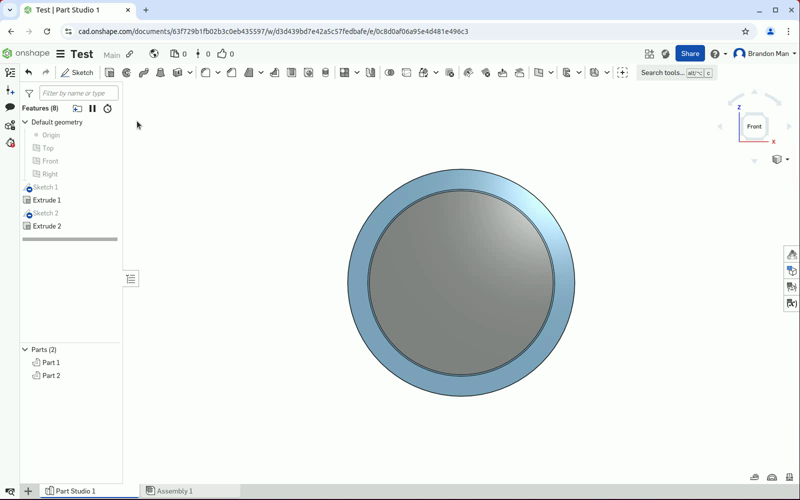
key(shift+h)
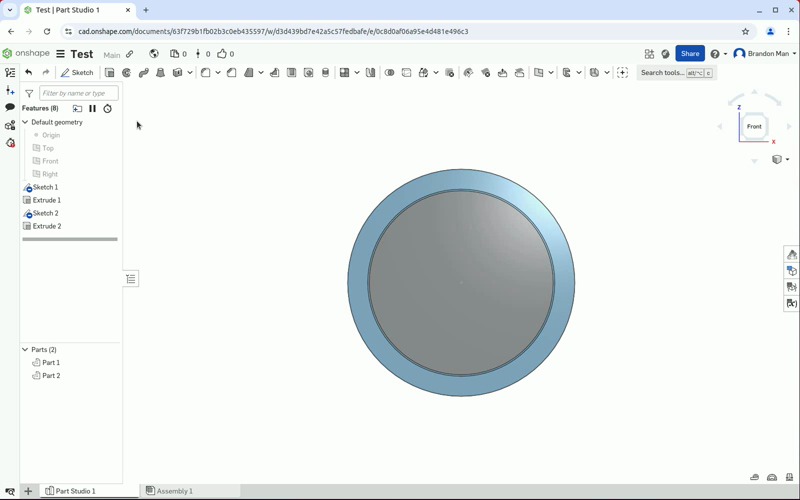
key(shift+h)
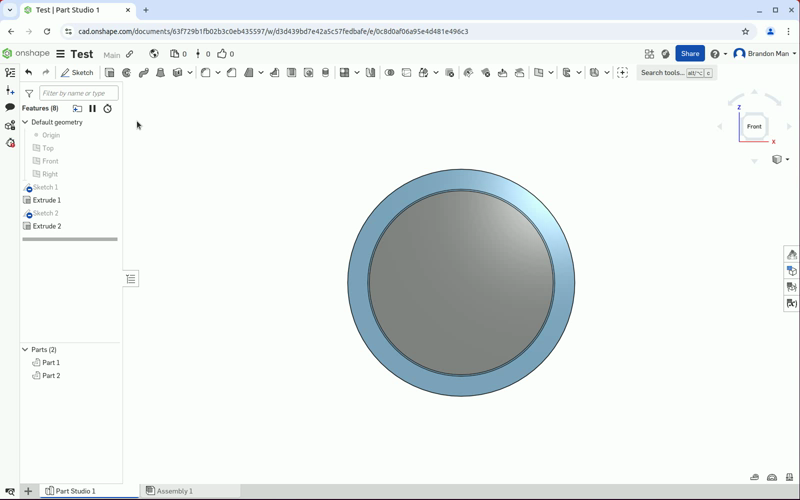
mouse_move(73, 189)
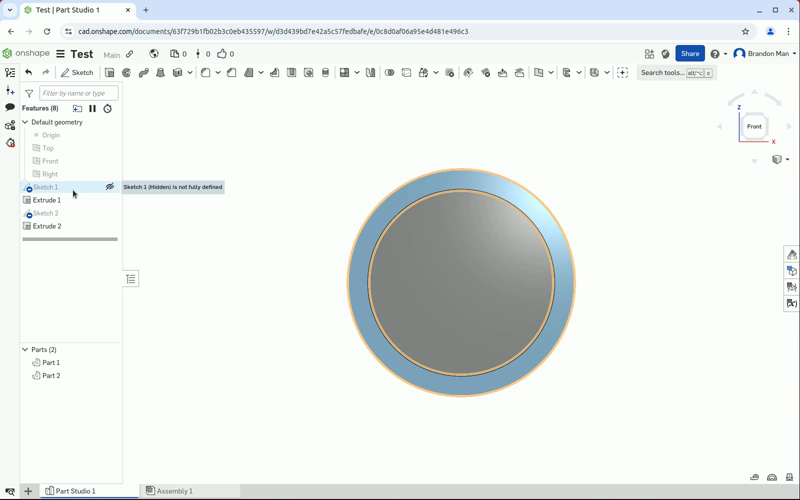
click(73, 189)
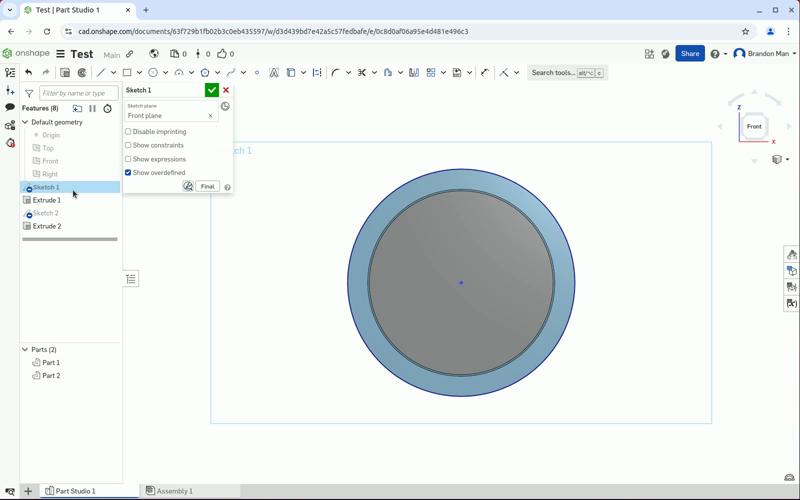
mouse_move(229, 92)
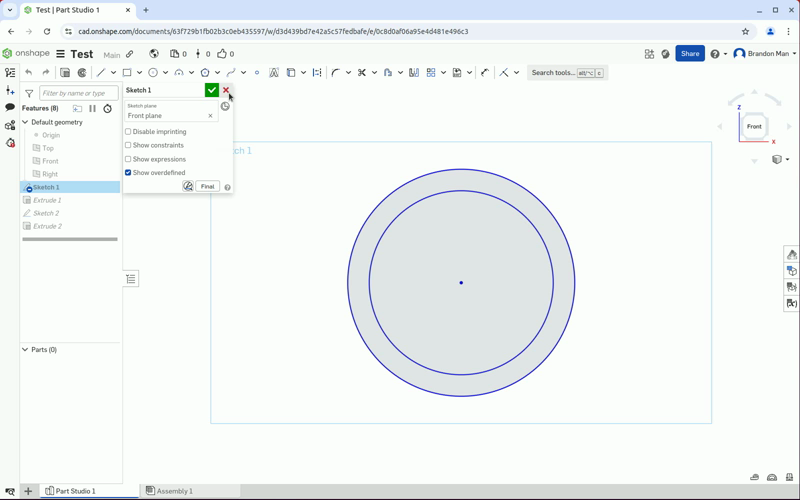
click(229, 92)
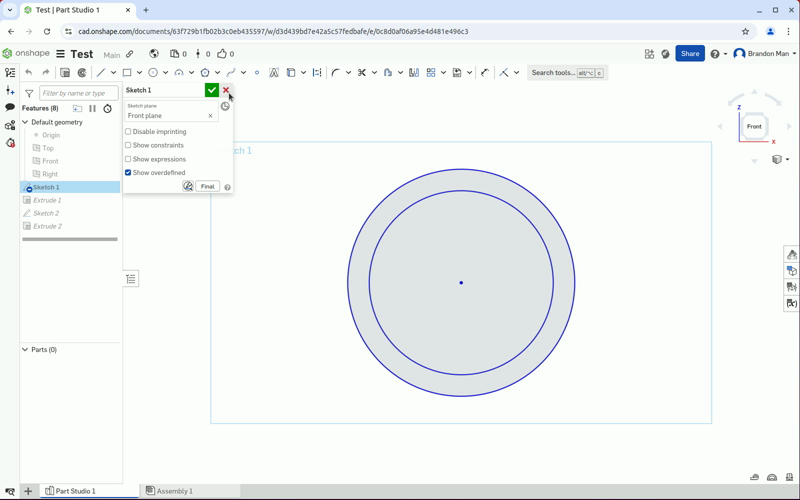
key(shift+s)
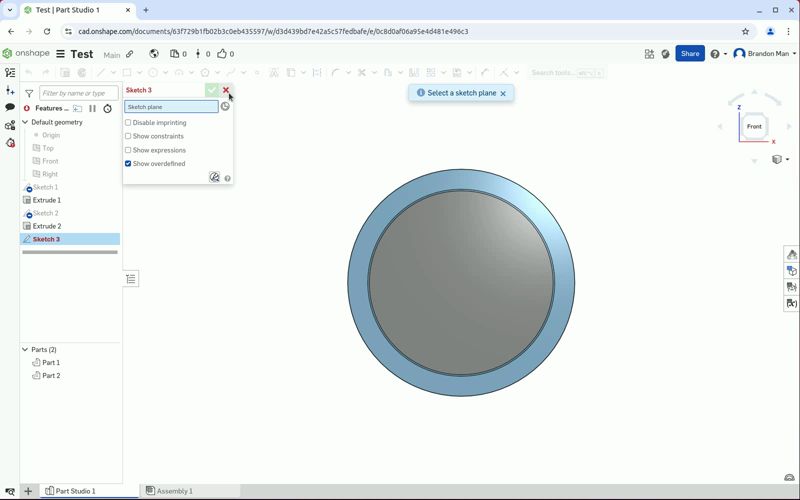
mouse_move(73, 163)
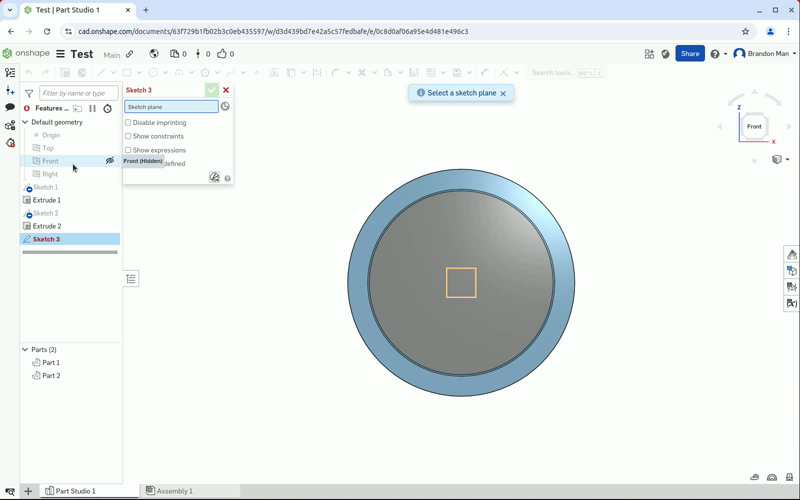
click(73, 163)
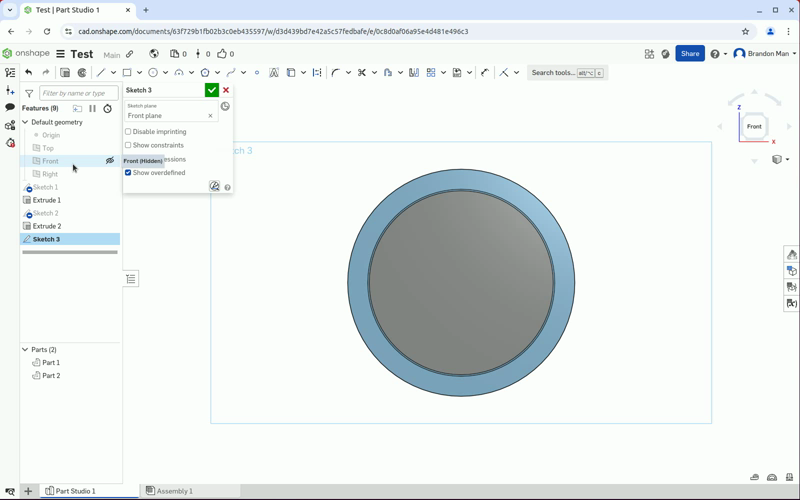
mouse_move(73, 352)
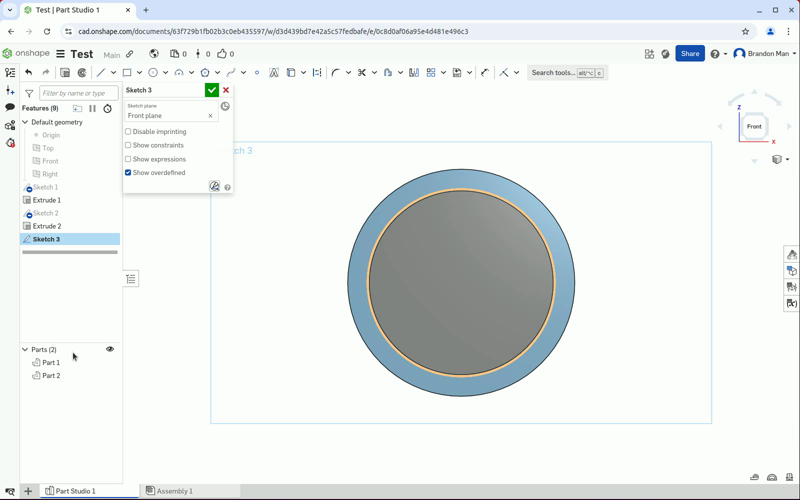
key(y)
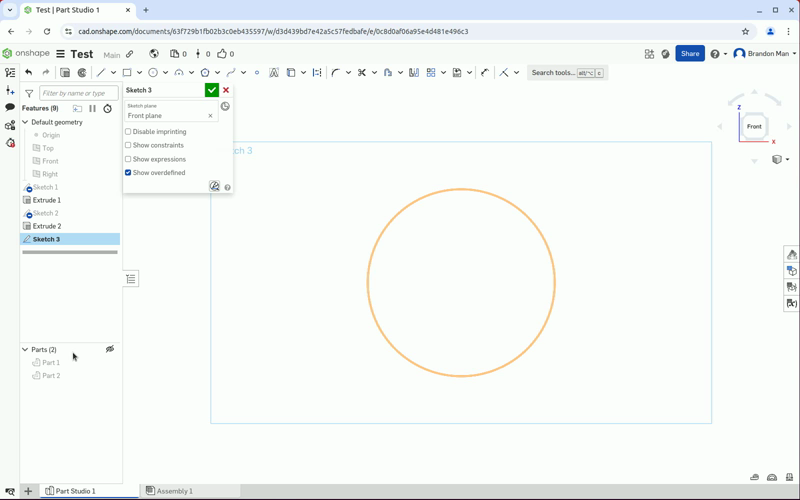
key(c)
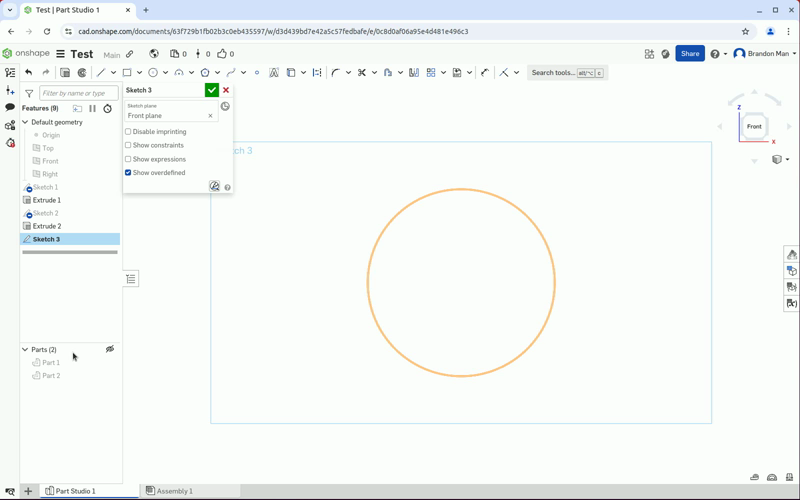
key_down(shift)
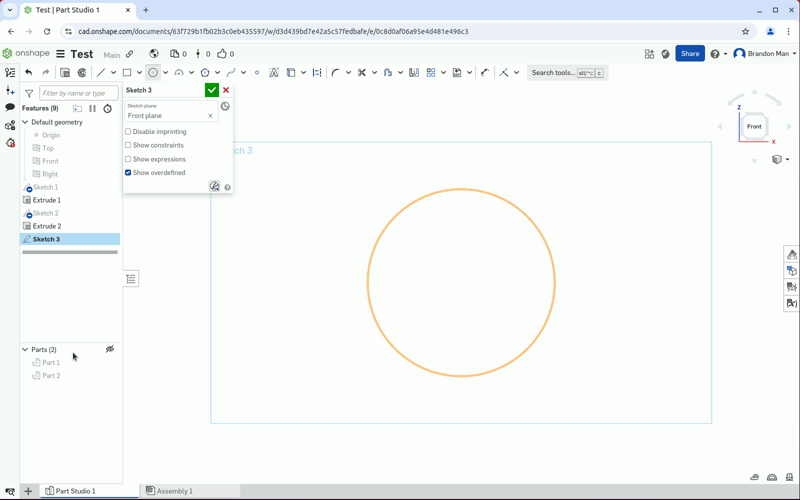
mouse_move(461, 282)
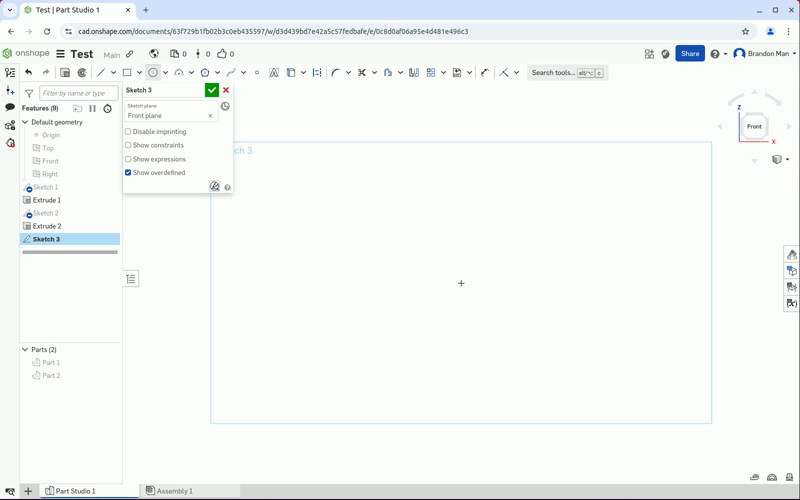
click(461, 282)
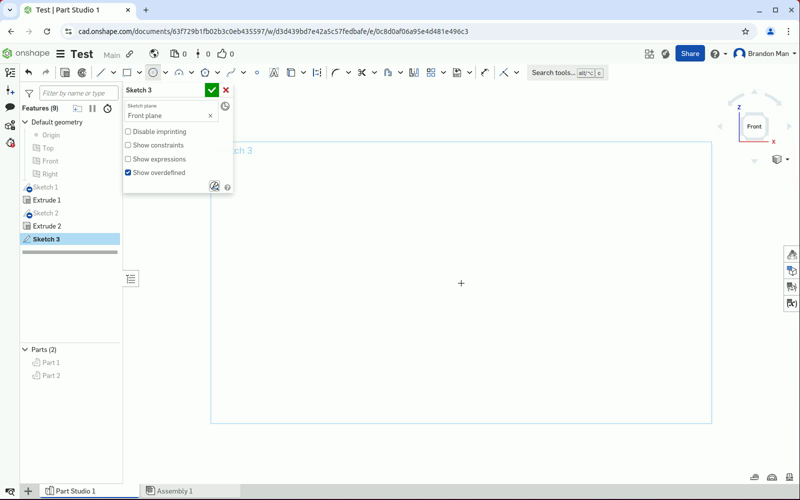
key_up(shift)
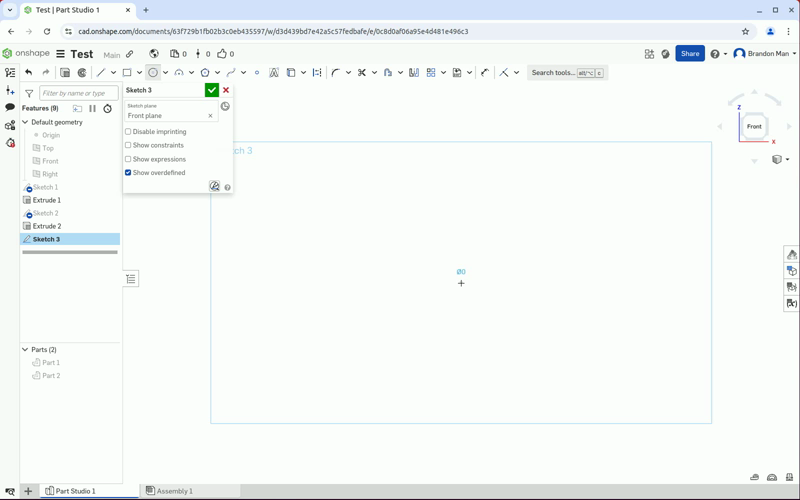
mouse_move(554, 282)
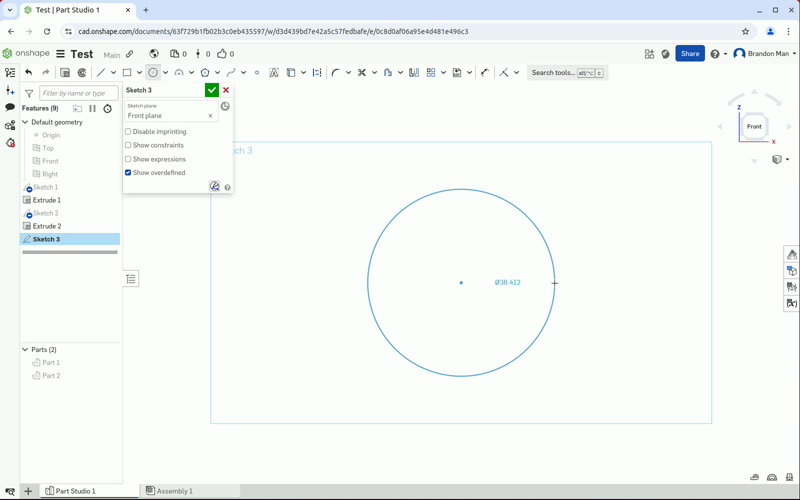
click(554, 282)
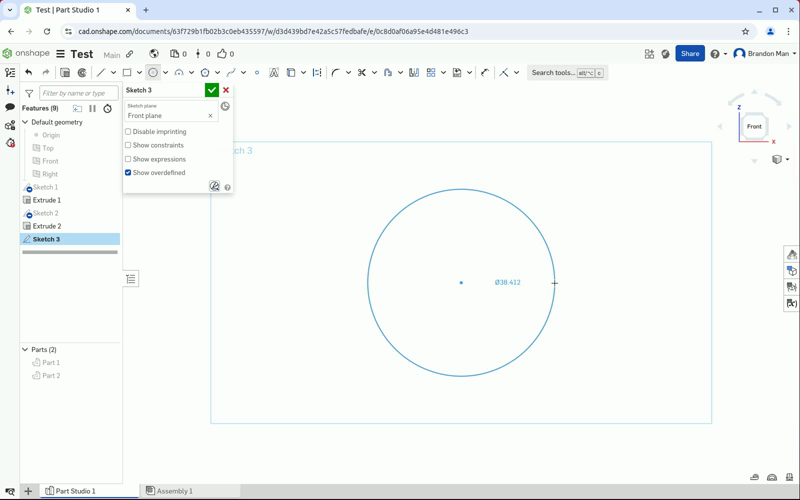
key(esc)
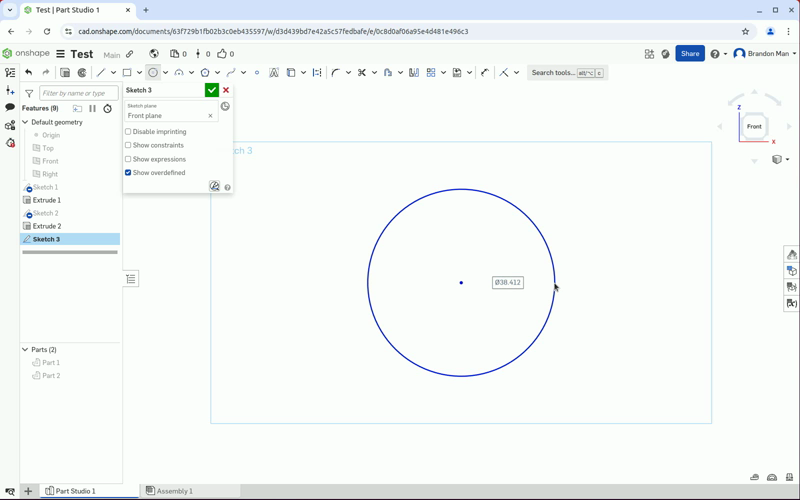
mouse_move(445, 316)
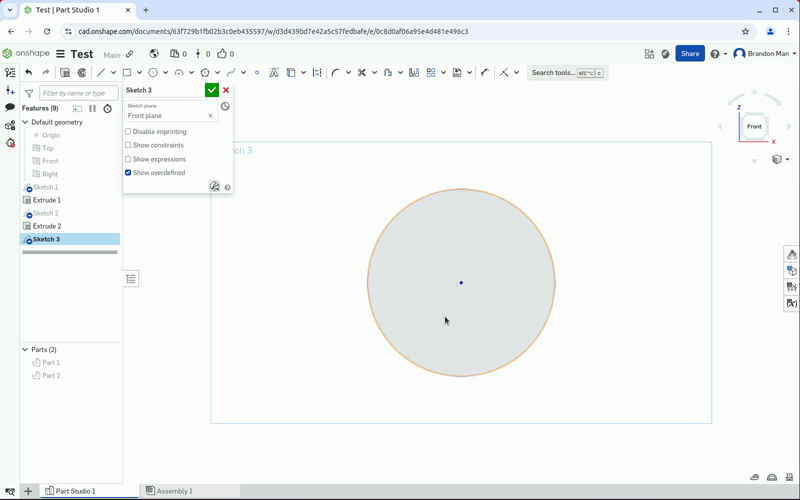
click(445, 316)
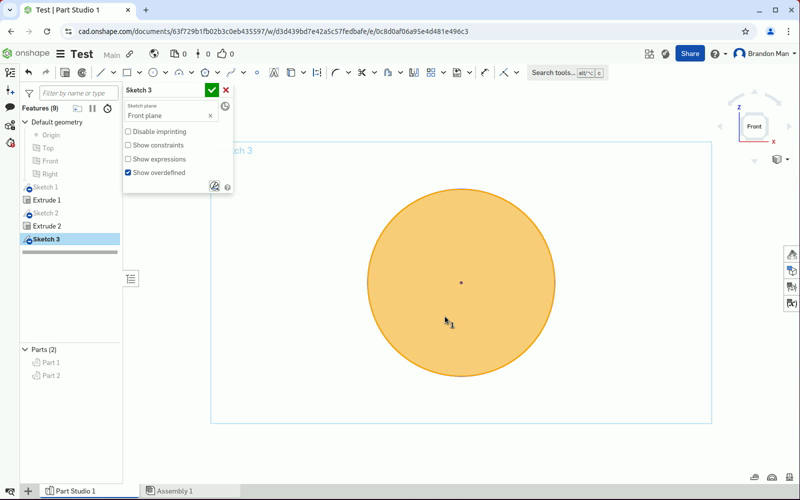
mouse_move(73, 352)
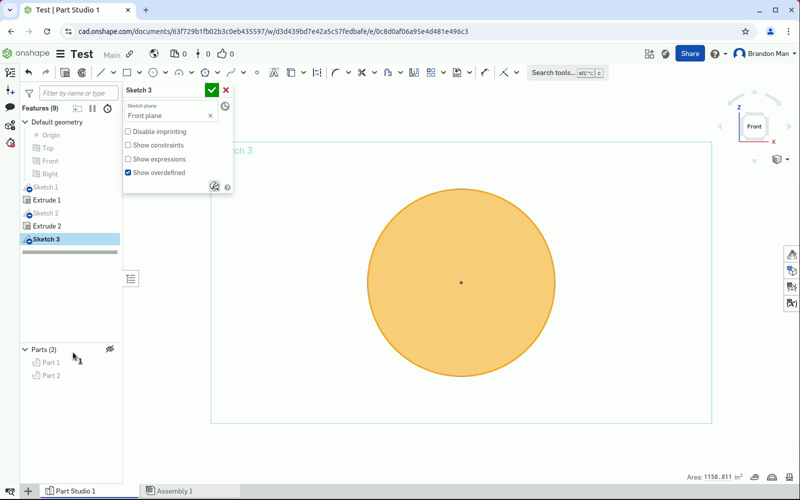
key(shift+y)
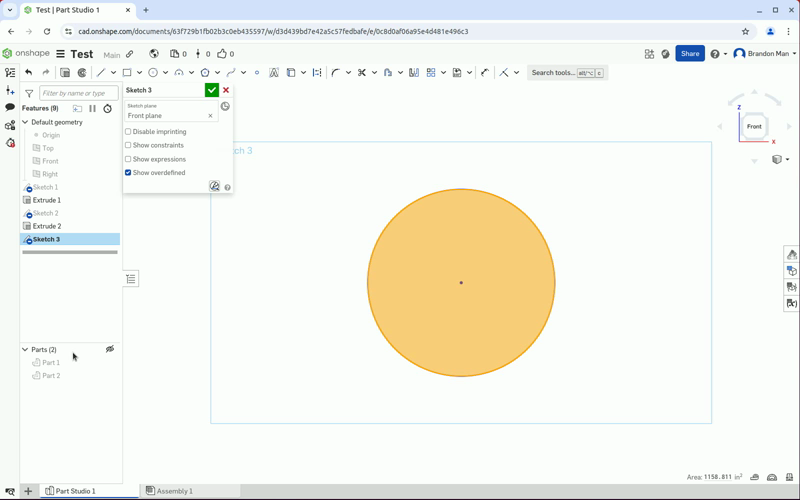
key(shift+e)
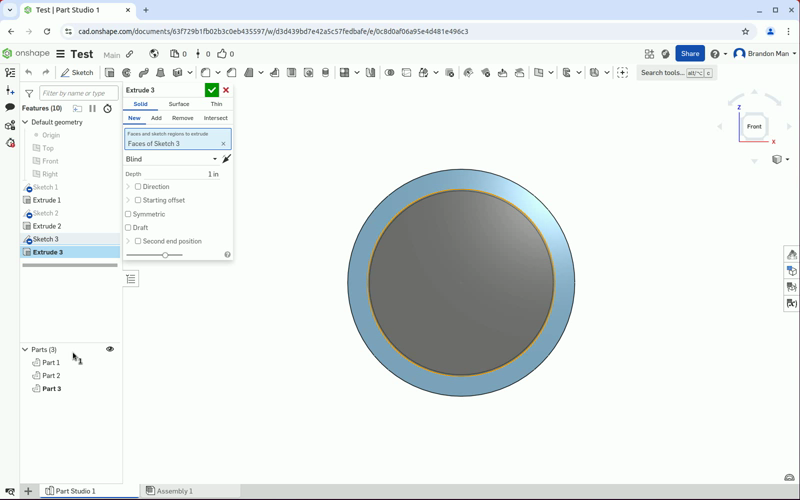
mouse_move(143, 106)
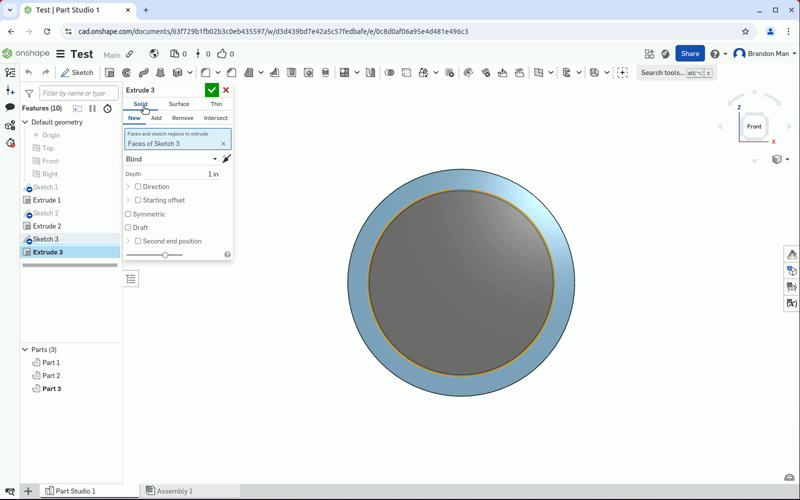
click(143, 106)
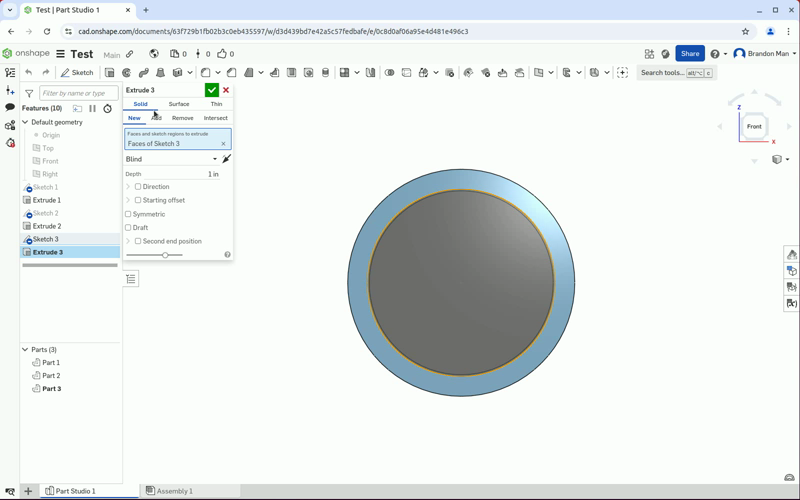
mouse_move(186, 120)
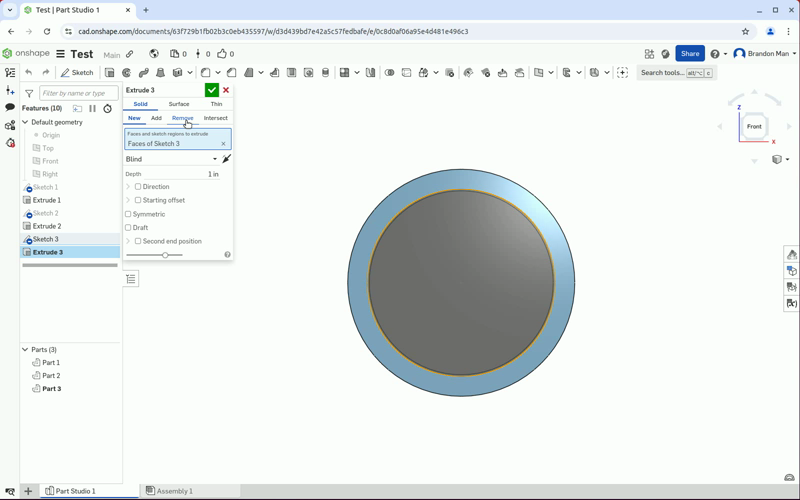
click(186, 120)
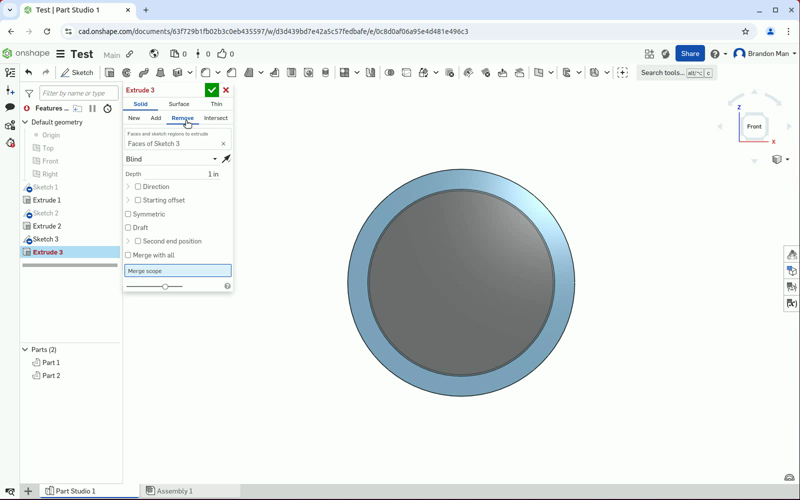
key(tab, 4)
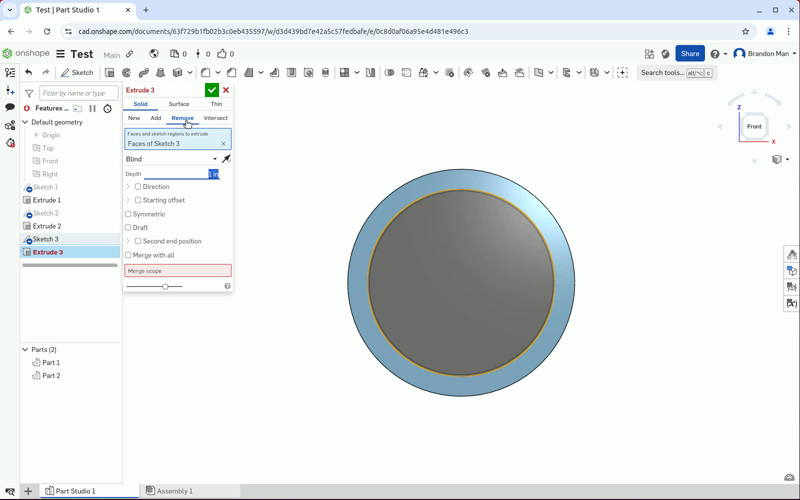
text(-7.462)
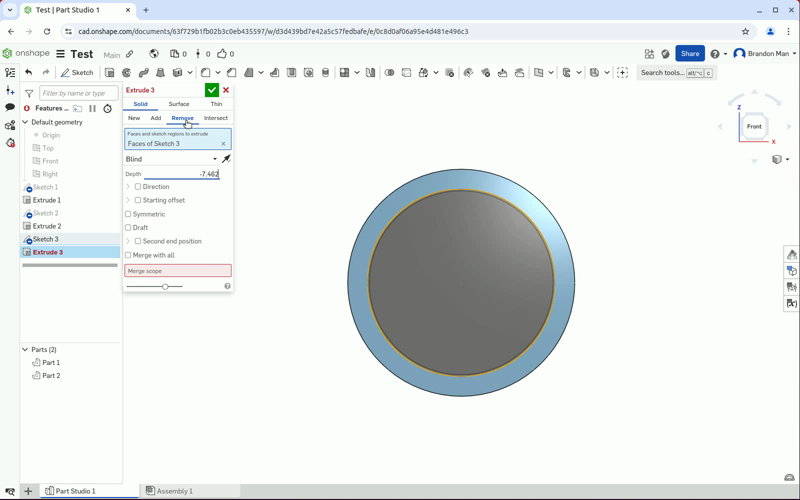
key(tab, 6)
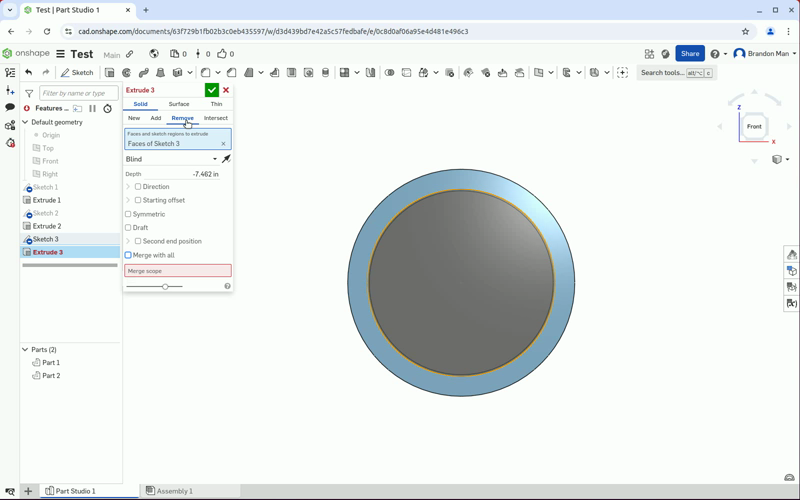
key(space)
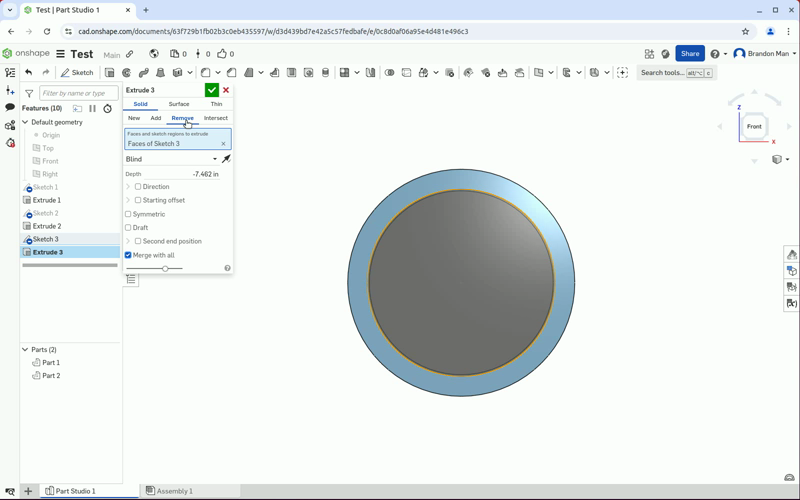
key(enter)
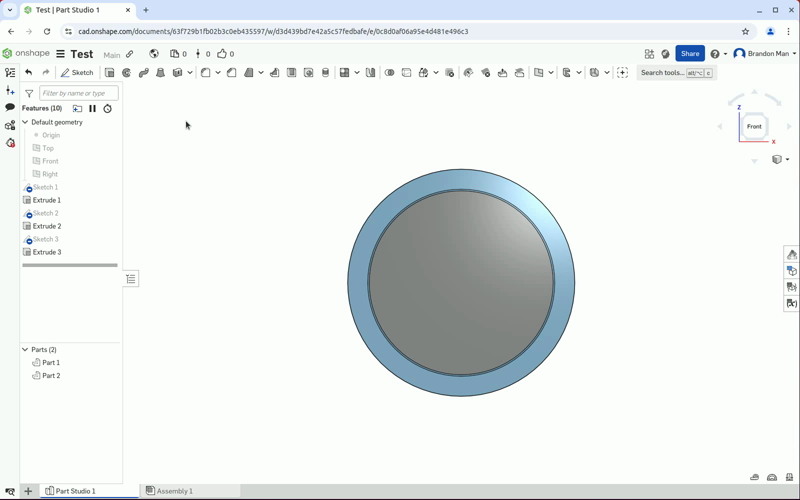
key(shift+h)
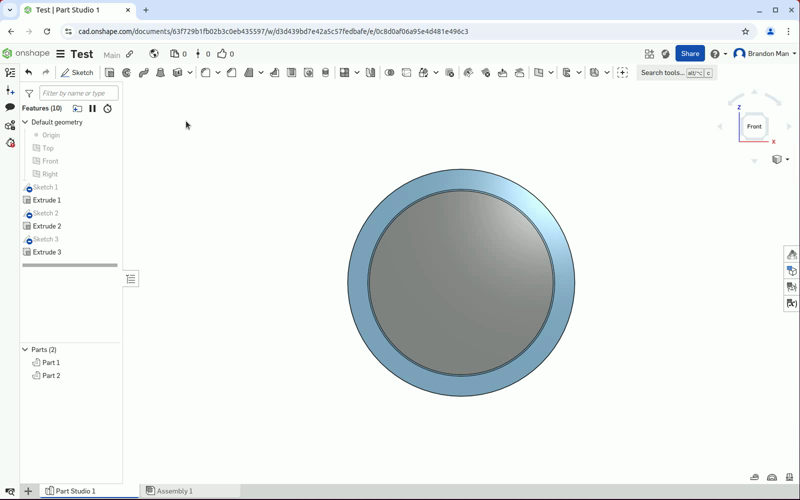
key(shift+h)
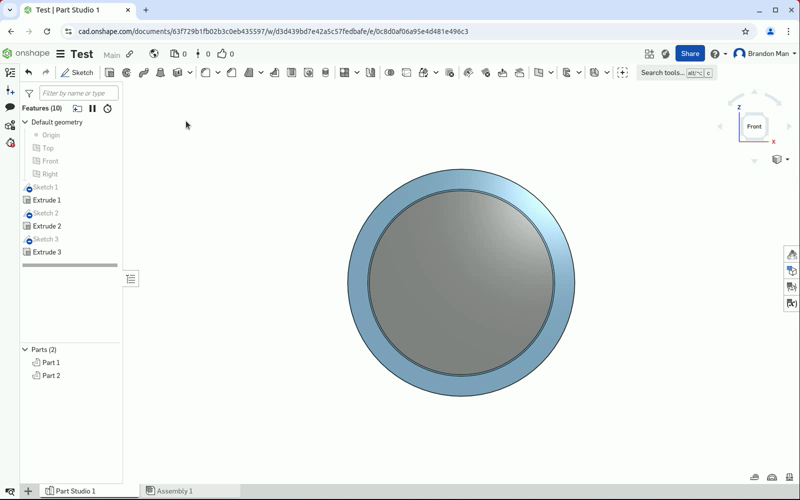
key(shift+7)
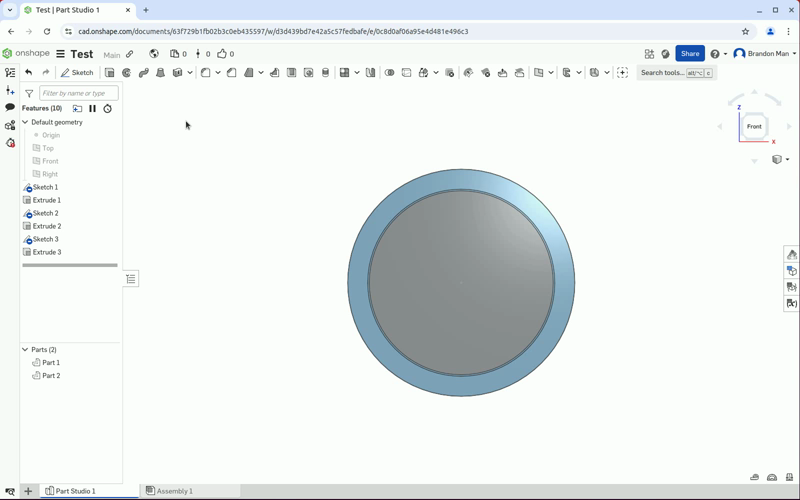
key(left, 2)
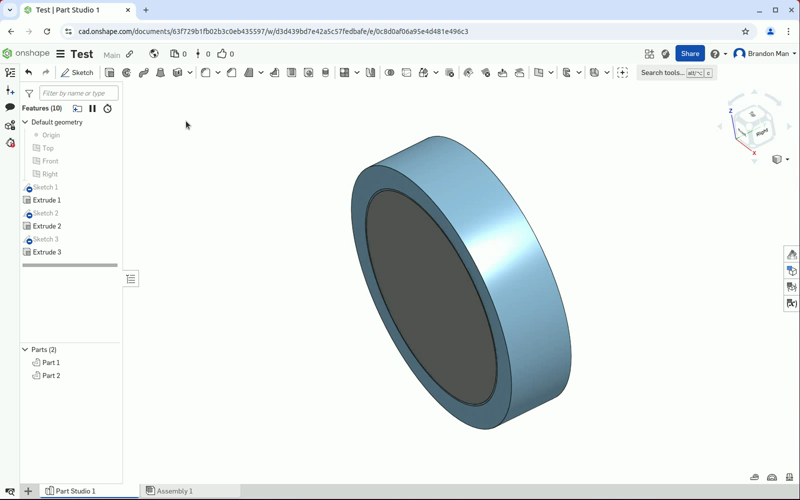
key(down, 2)
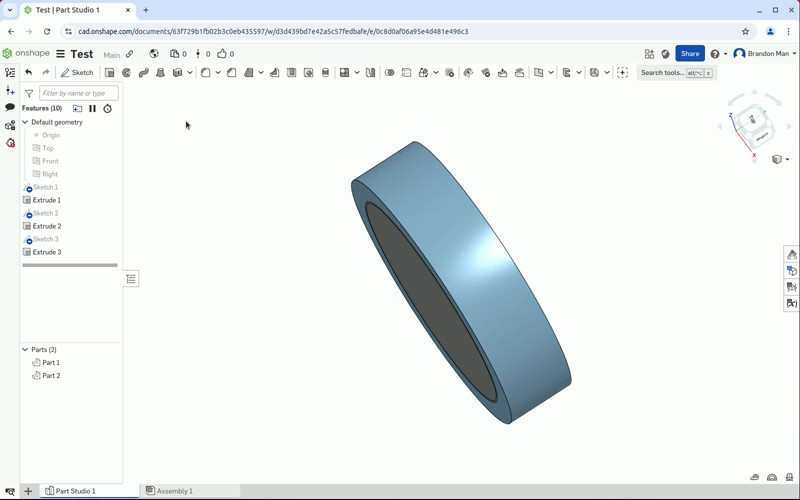
key(up, 2)
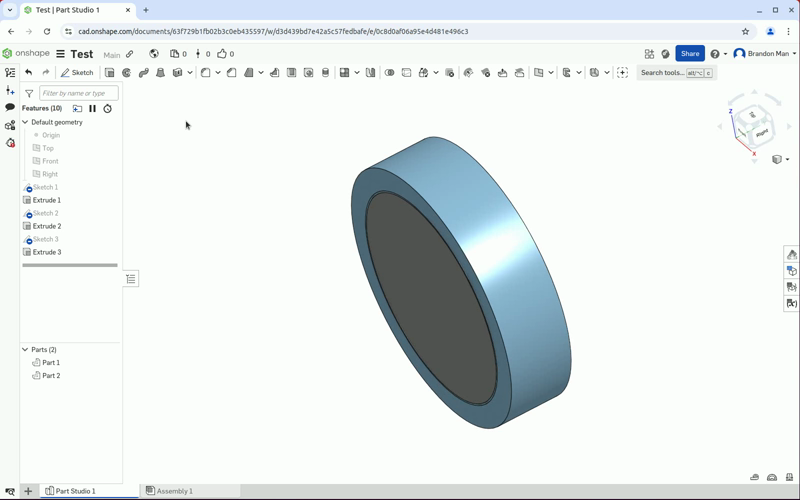
key(right, 2)
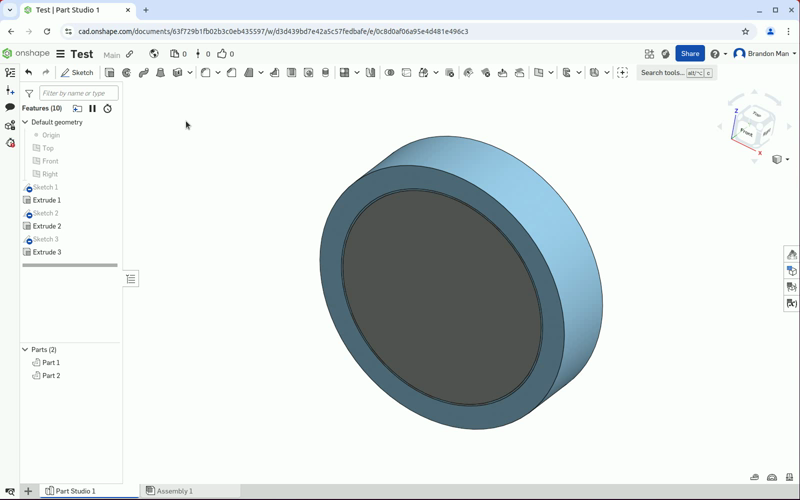
mouse_move(73, 189)
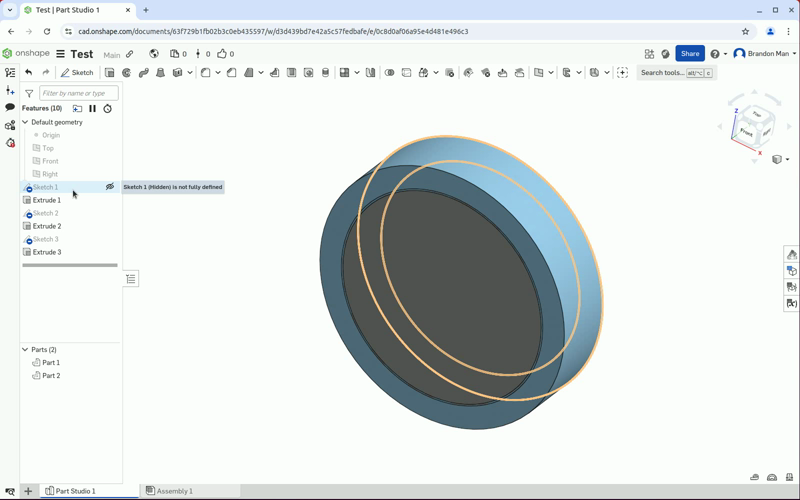
click(73, 189)